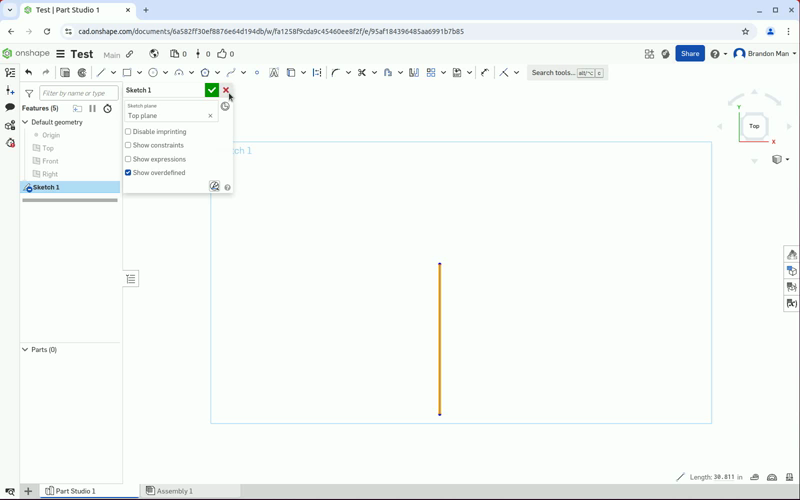
key(shift+h)
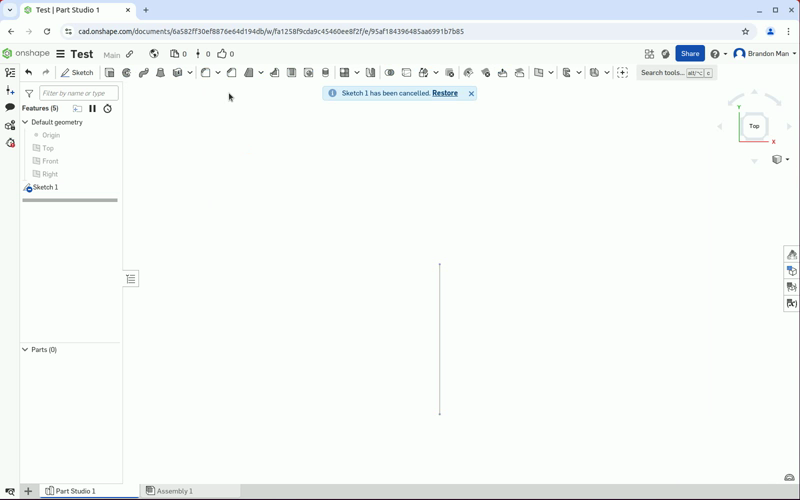
mouse_move(73, 352)
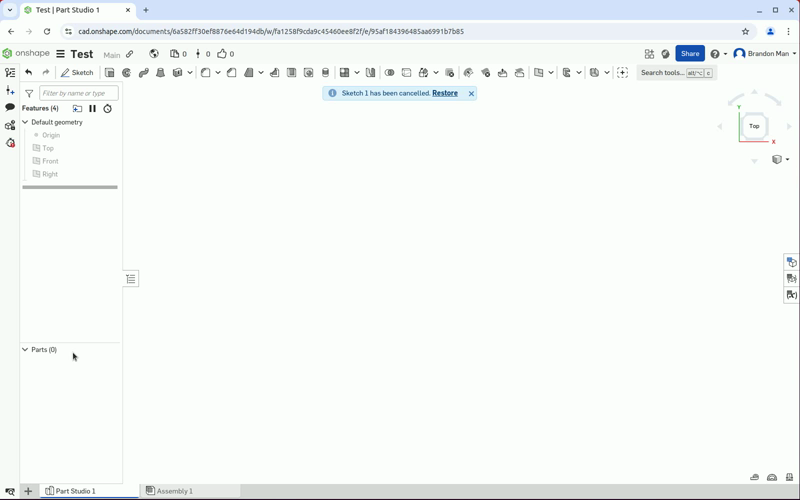
key(y)
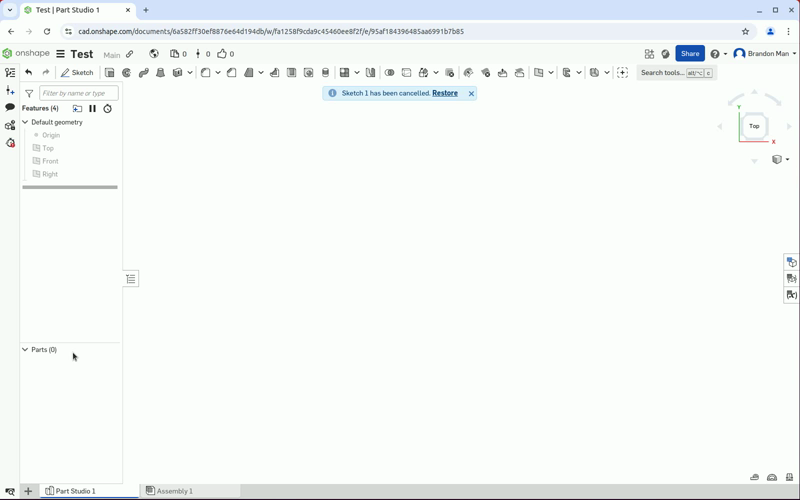
key(shift+p)
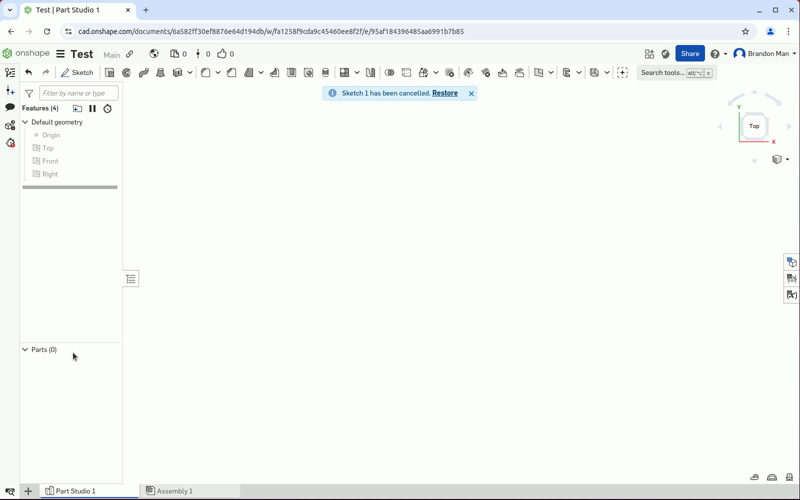
key(space)
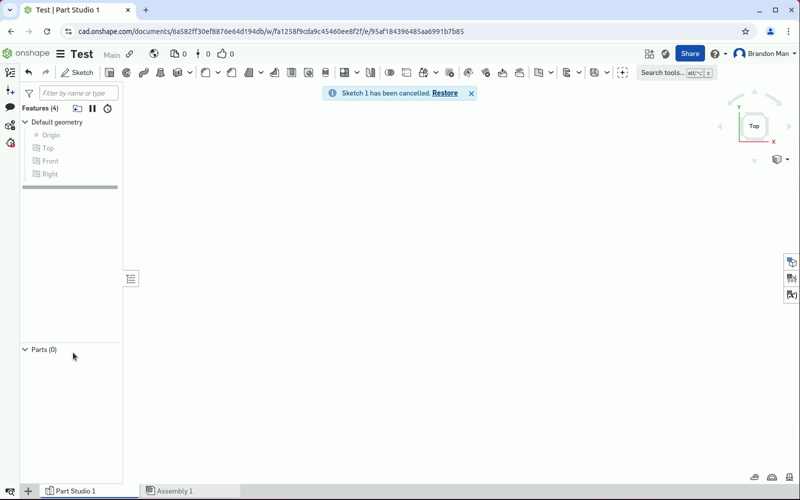
key_down(shift)
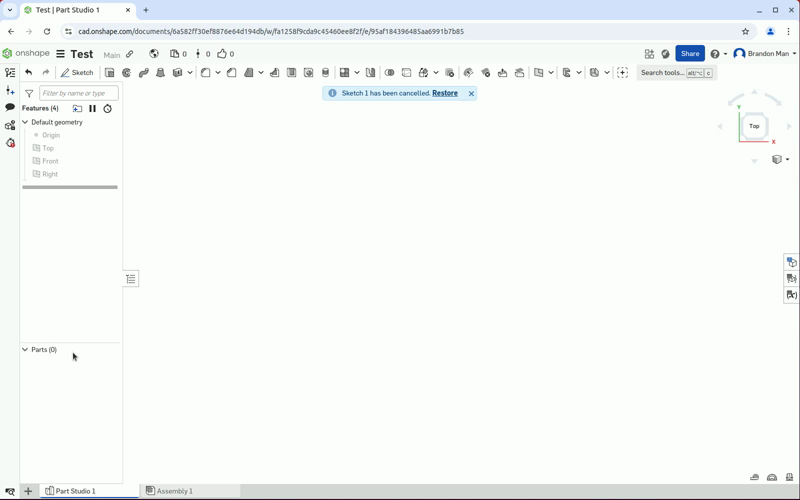
key(up)
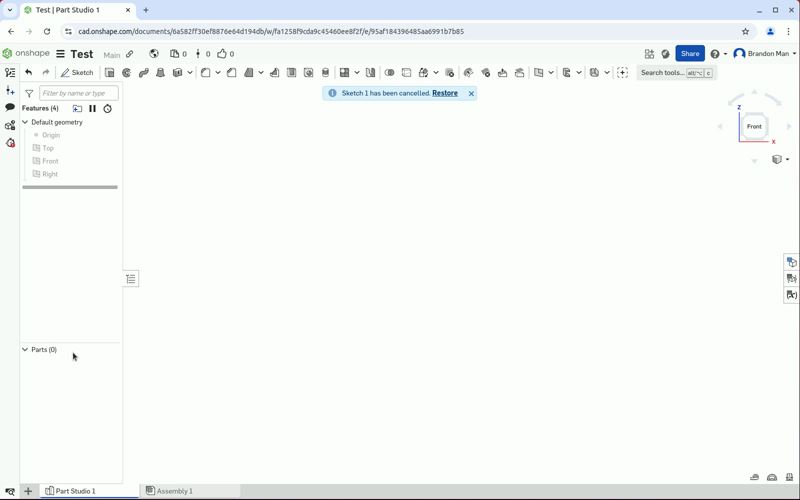
key_up(shift)
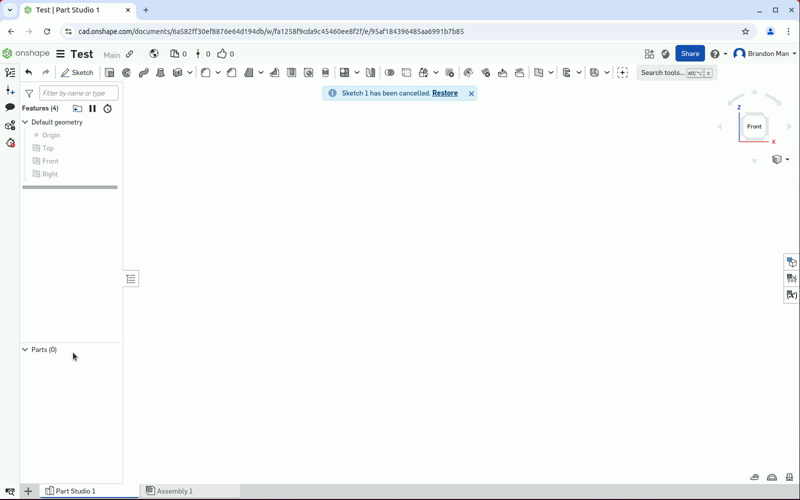
mouse_move(73, 352)
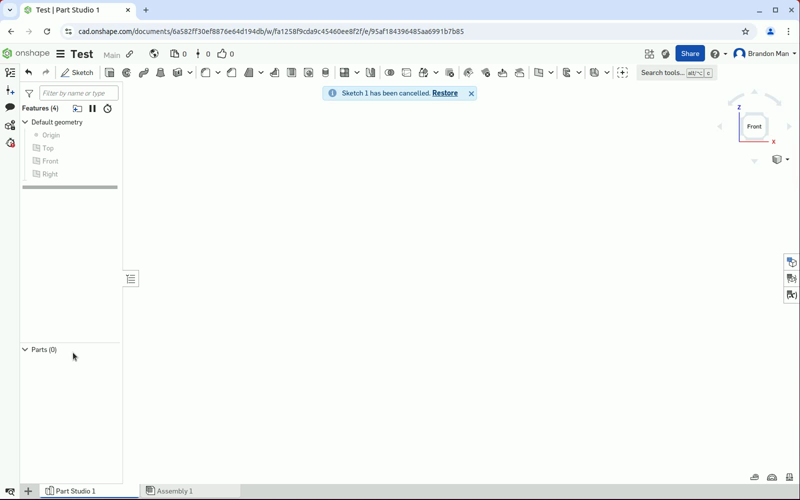
key(shift+y)
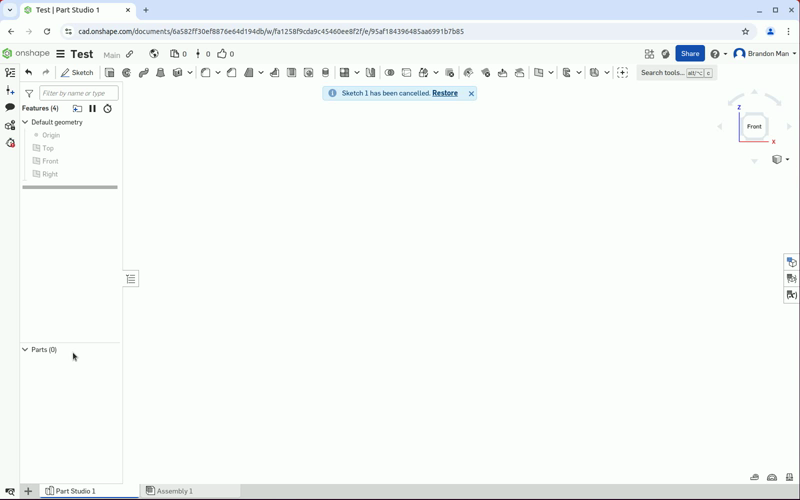
key(shift+s)
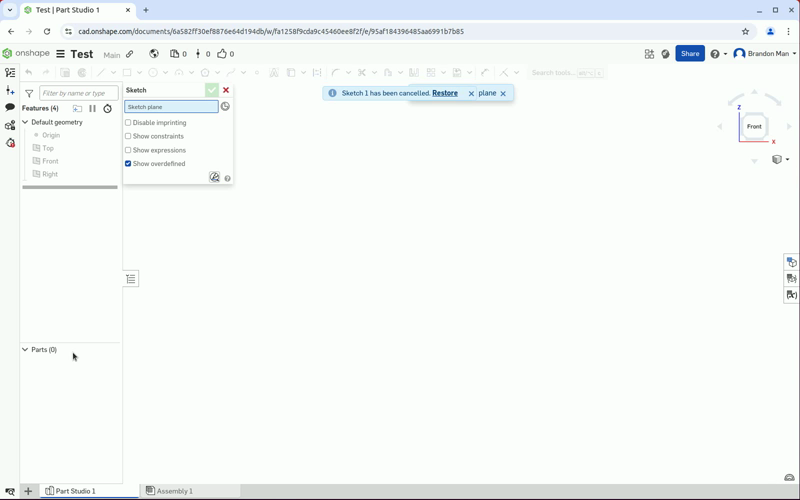
mouse_move(73, 163)
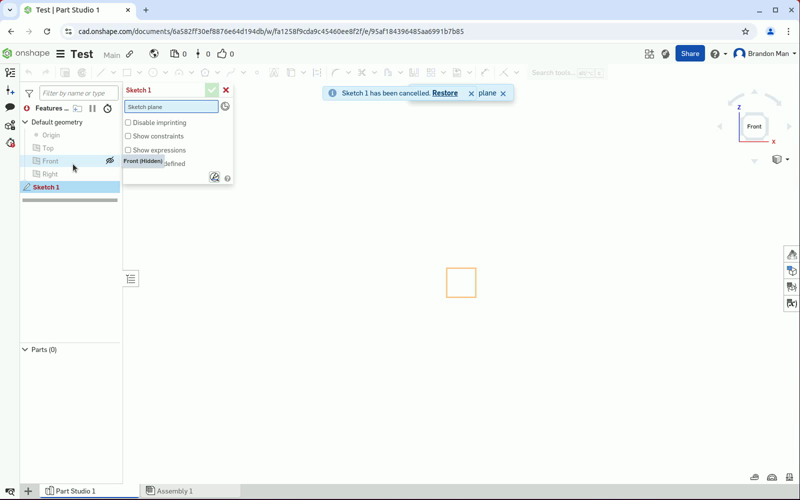
click(73, 163)
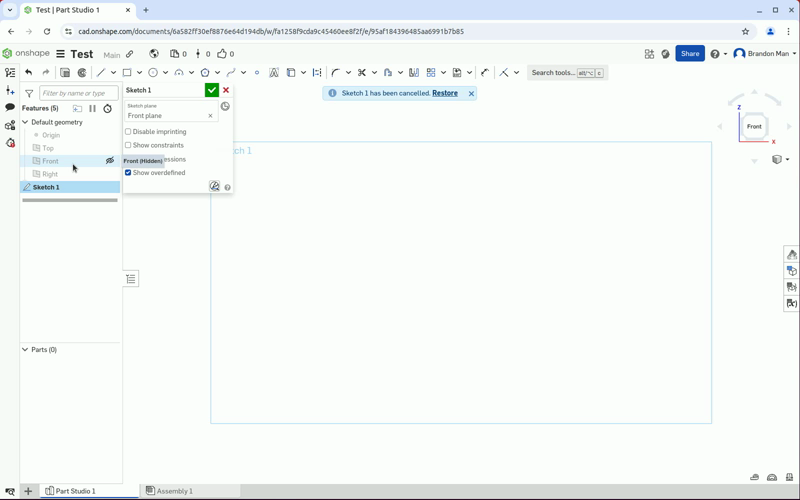
mouse_move(73, 352)
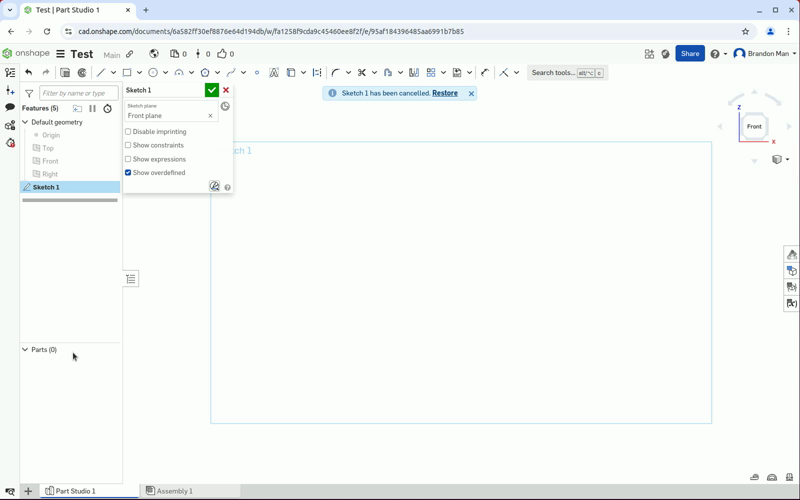
key(y)
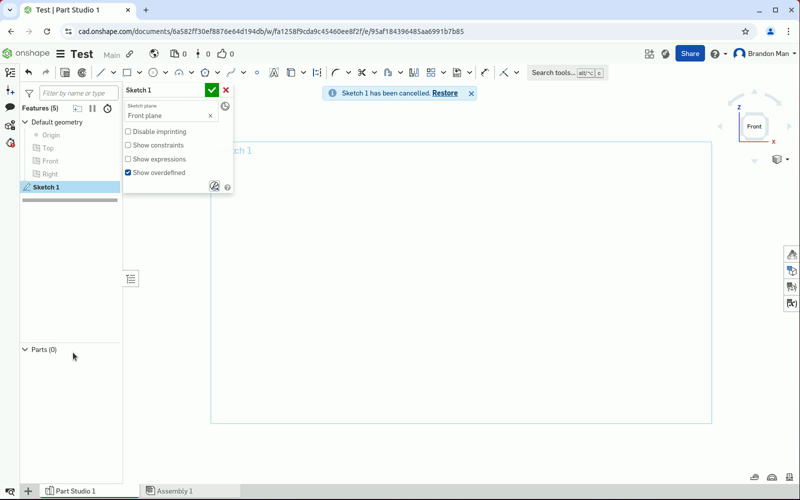
key(l)
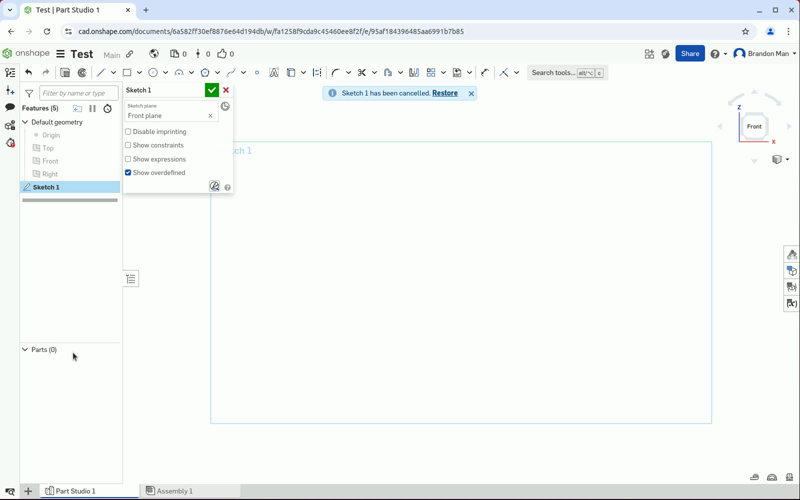
key_down(shift)
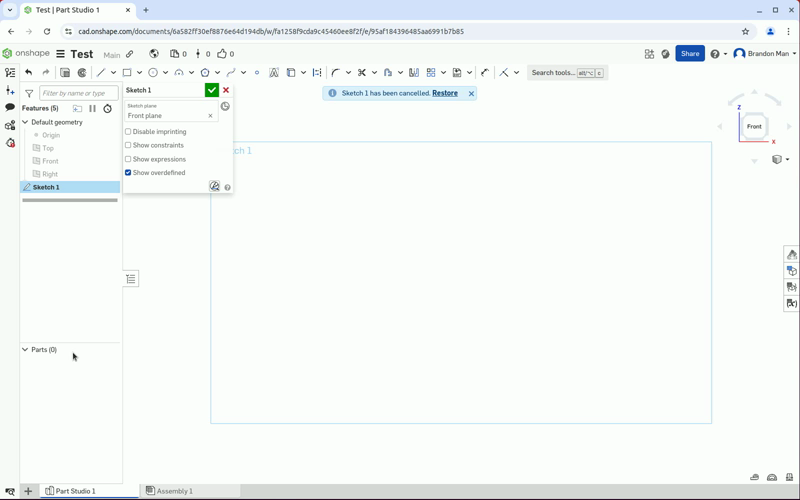
mouse_move(376, 282)
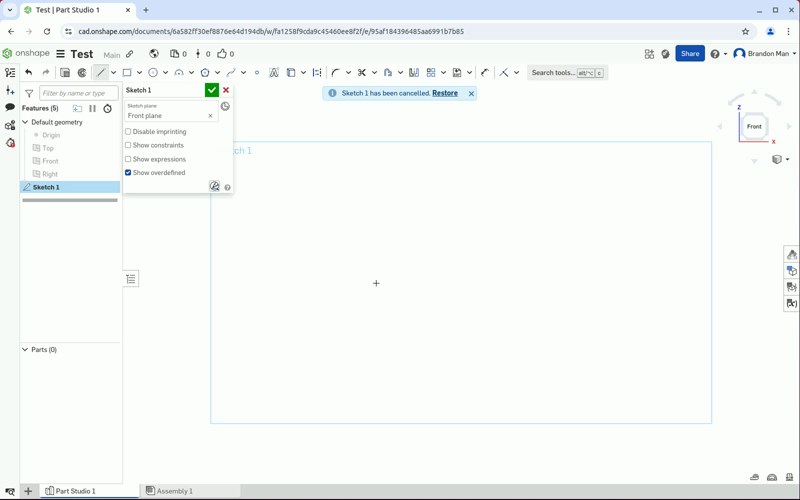
click(376, 282)
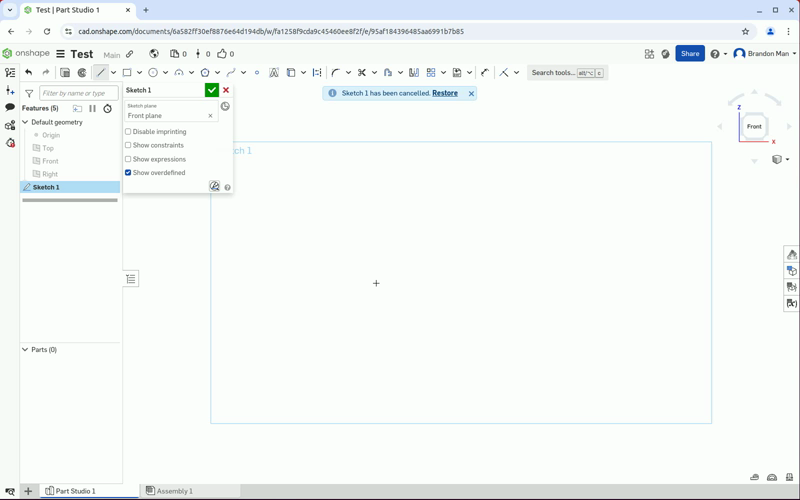
key_up(shift)
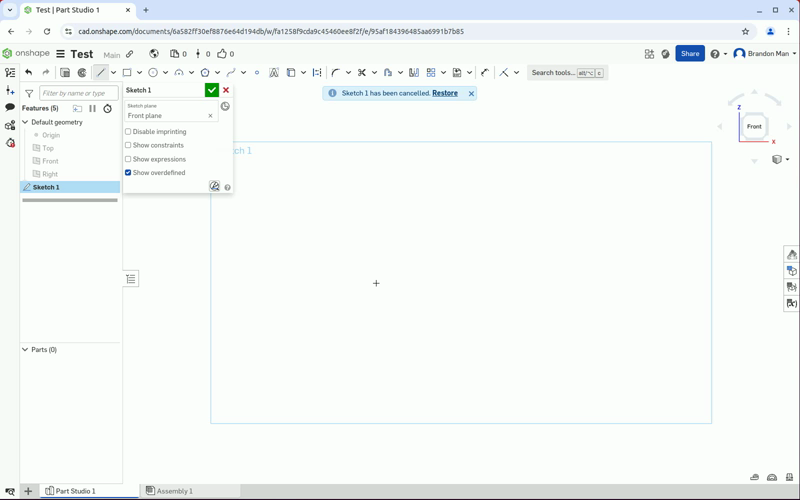
key_down(shift)
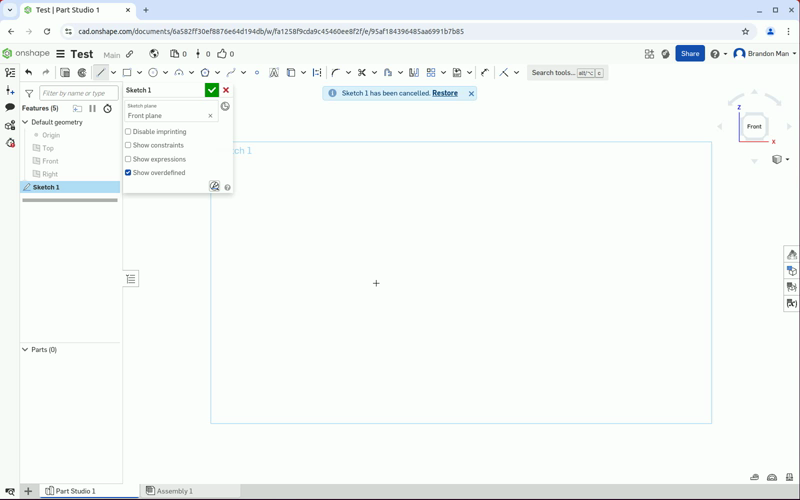
mouse_move(544, 282)
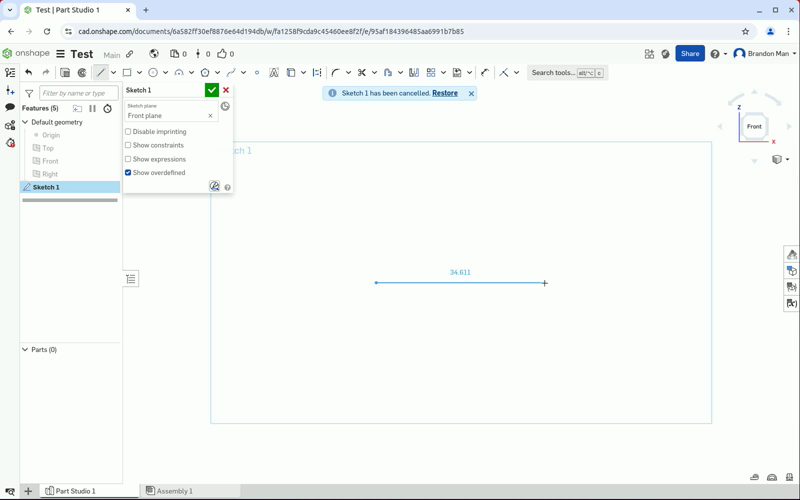
click(544, 282)
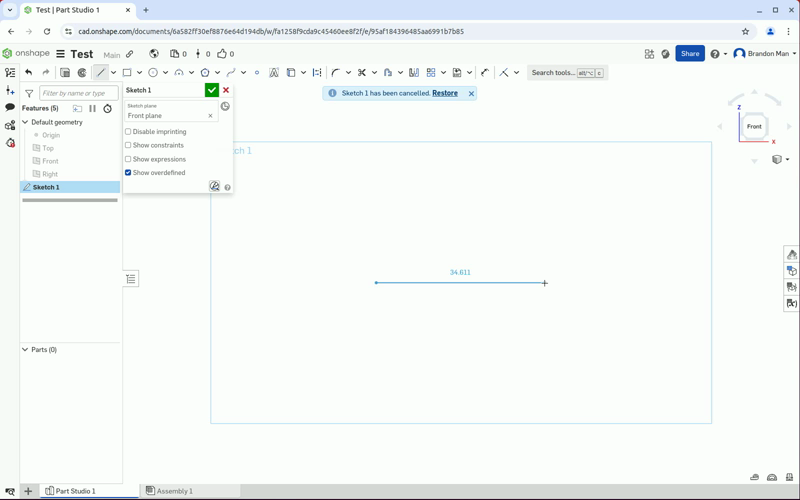
key_up(shift)
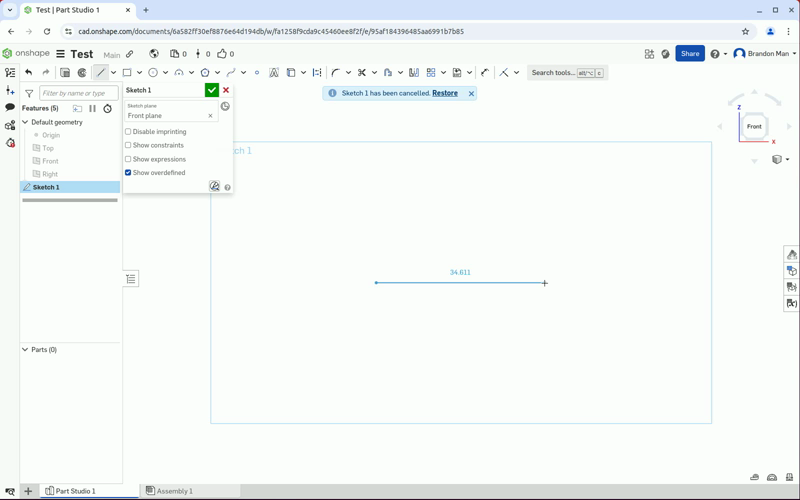
key_down(shift)
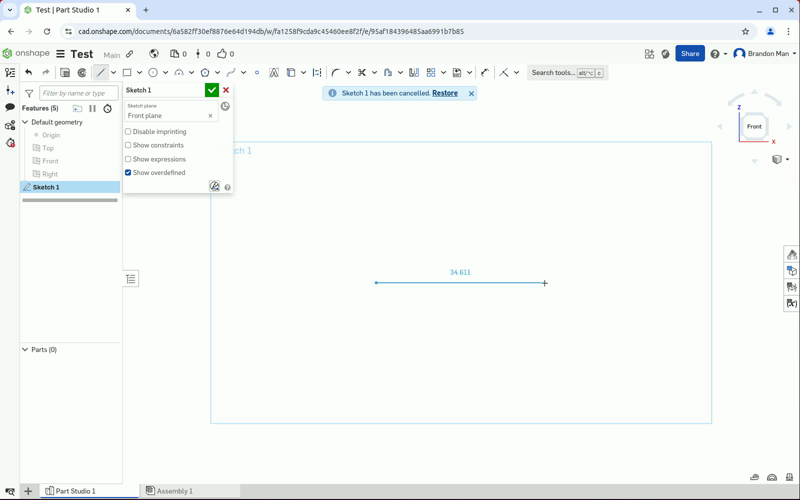
mouse_move(544, 171)
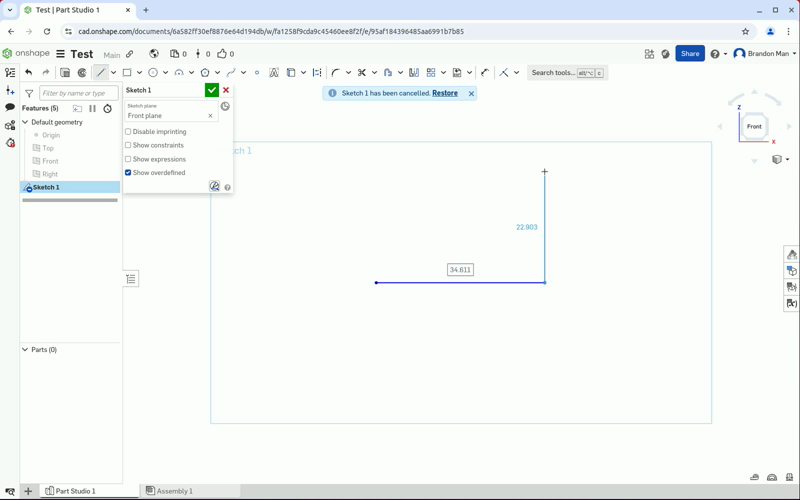
click(544, 171)
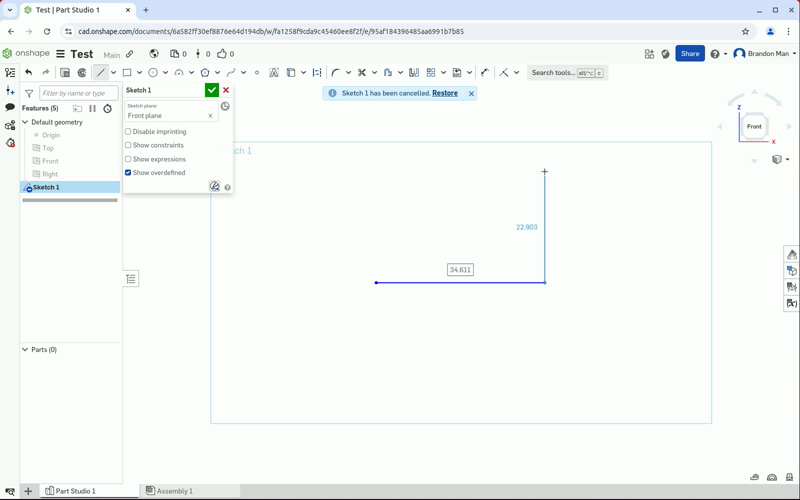
key_up(shift)
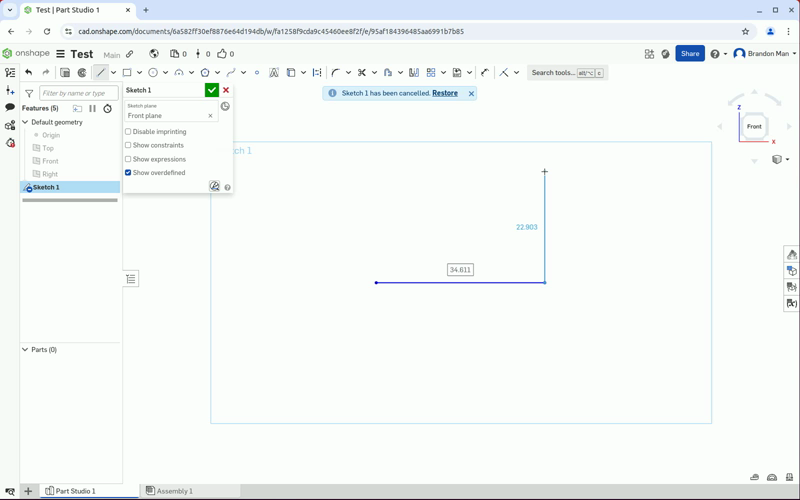
key_down(shift)
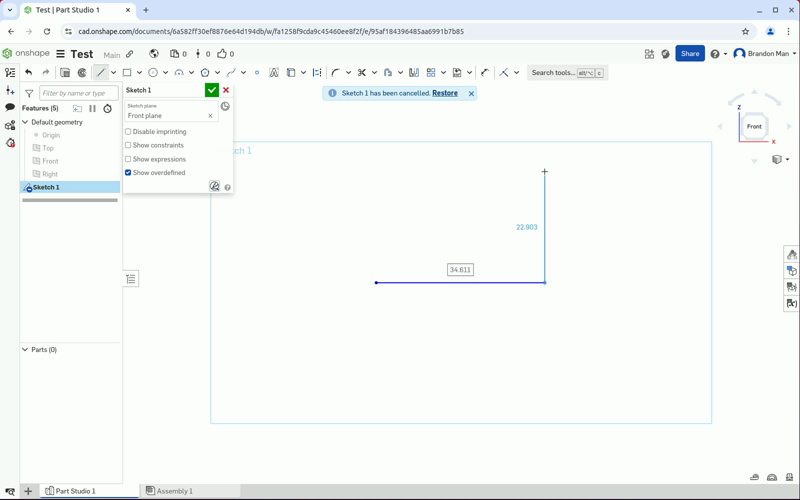
mouse_move(574, 171)
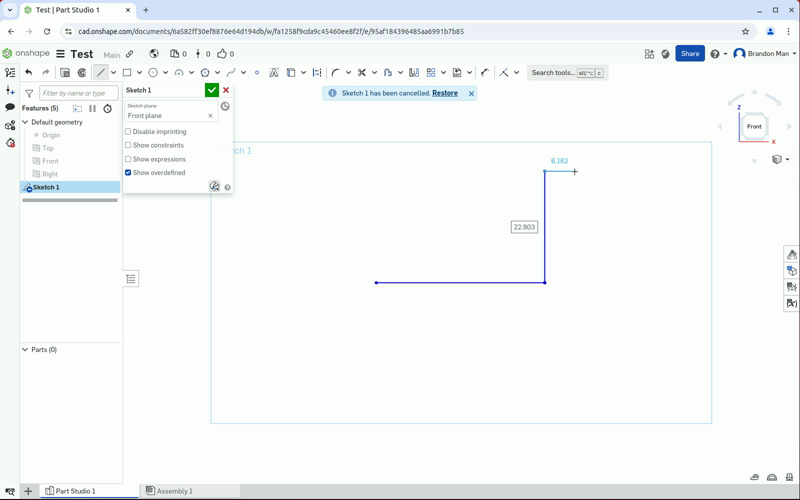
mouse_move(516, 171)
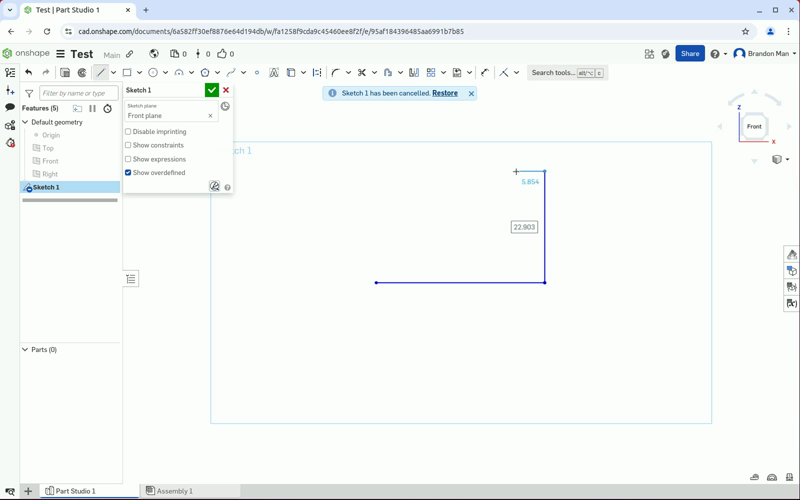
click(516, 171)
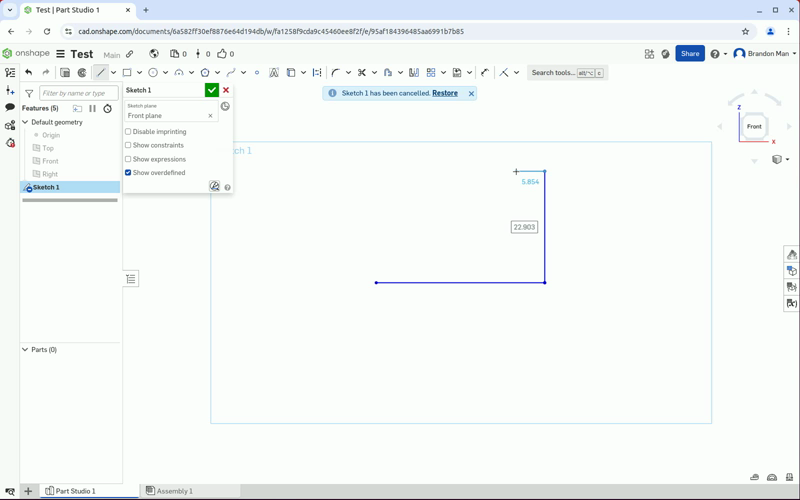
key_up(shift)
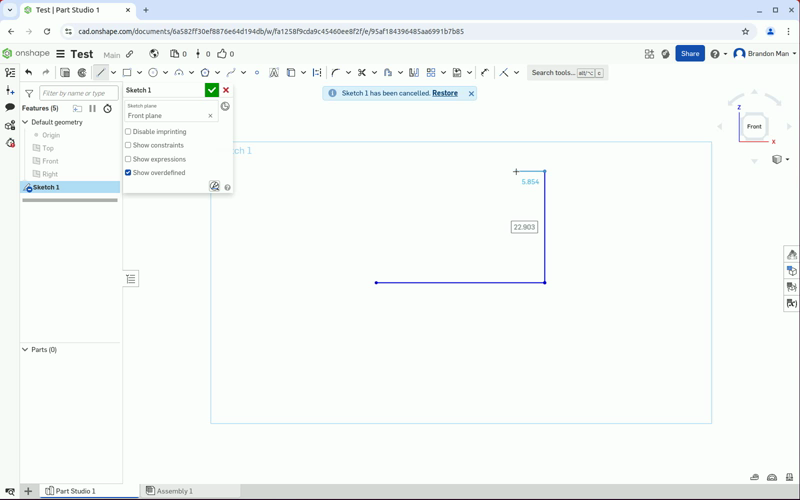
key_down(shift)
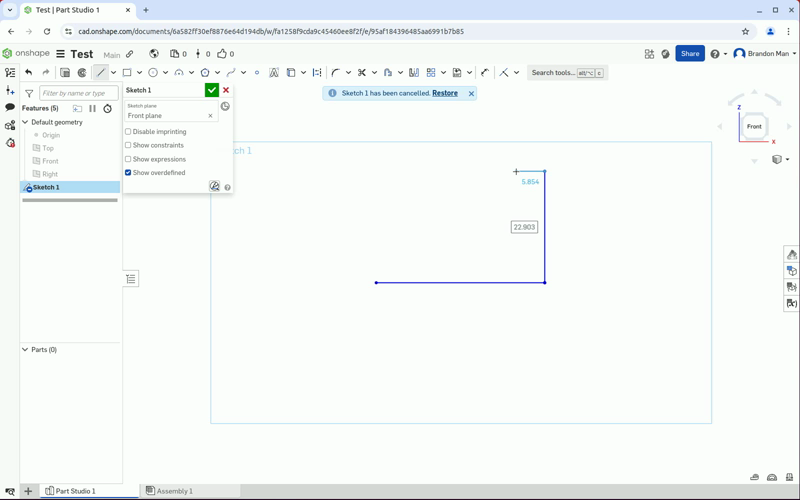
mouse_move(516, 254)
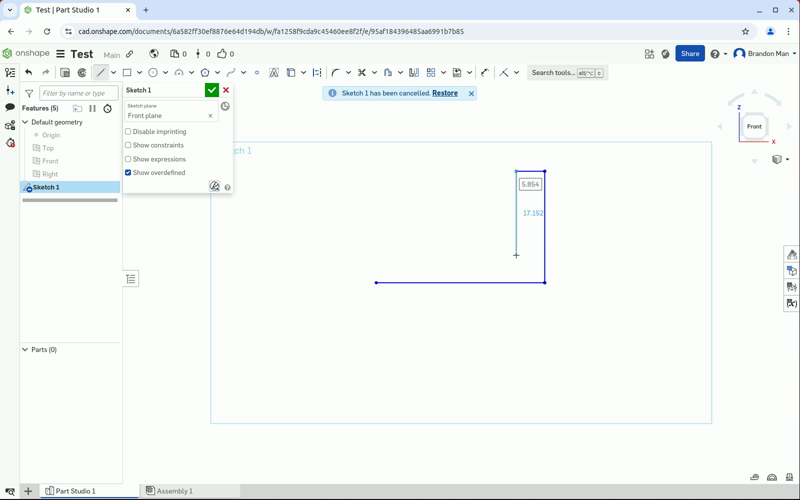
click(516, 254)
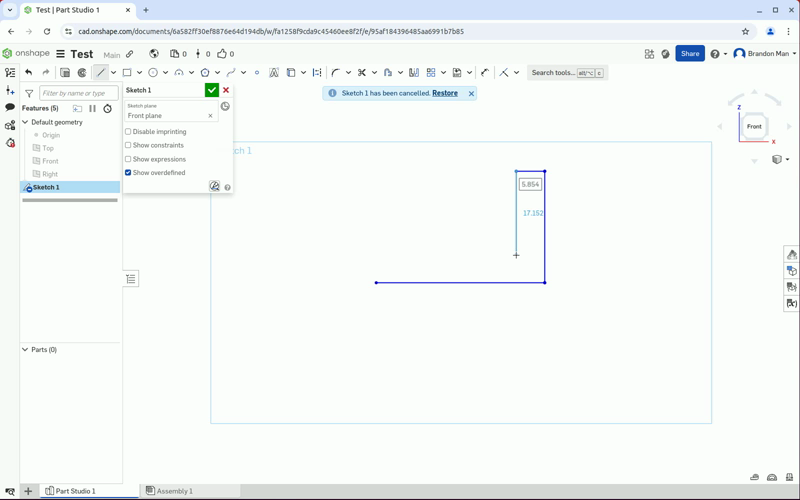
key_up(shift)
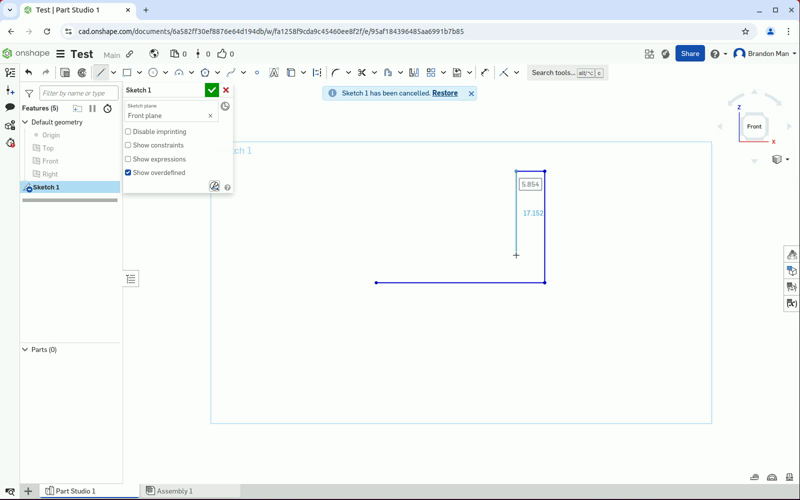
key_down(shift)
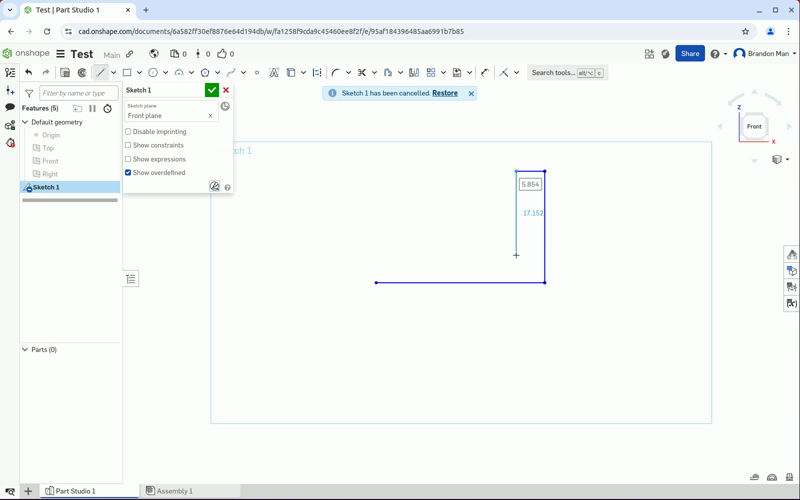
mouse_move(404, 254)
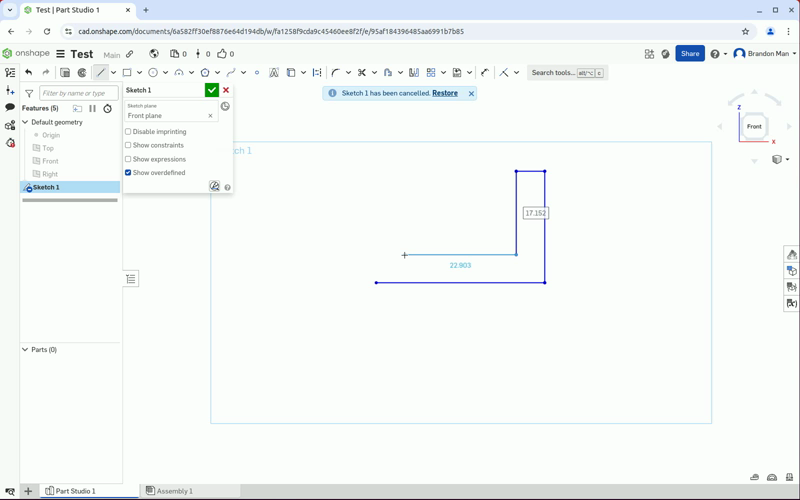
click(404, 254)
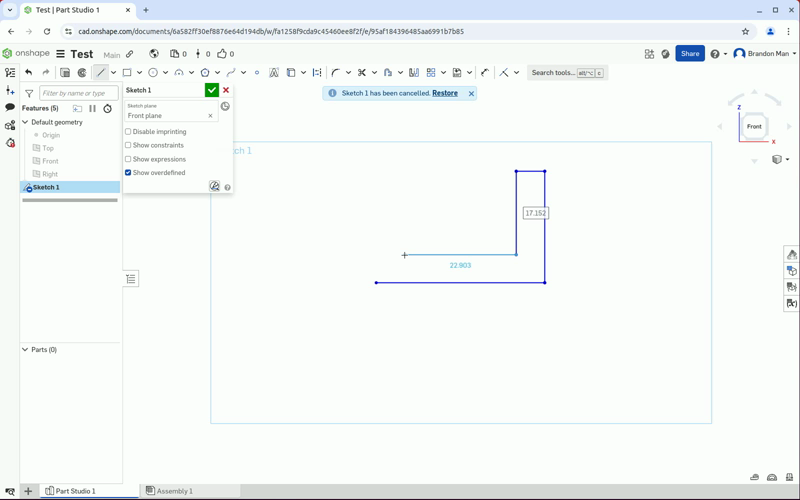
key_up(shift)
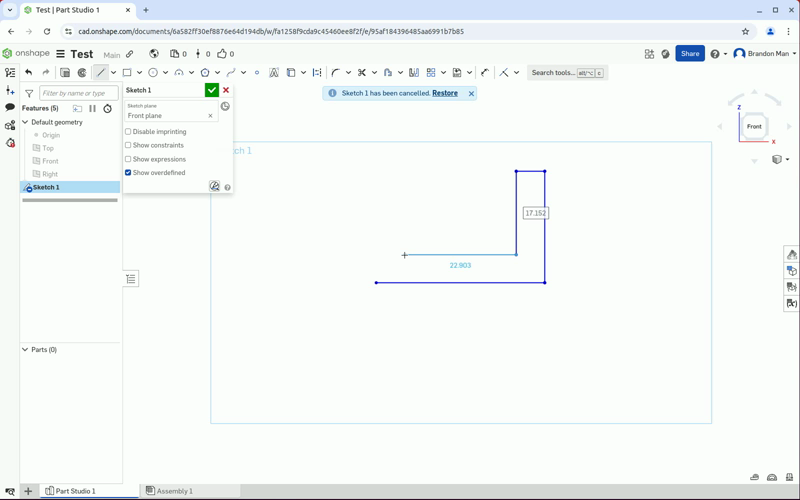
key_down(shift)
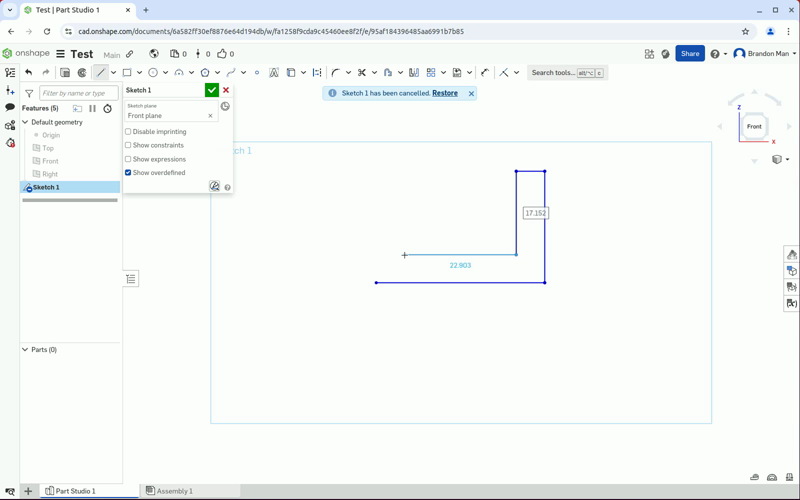
mouse_move(404, 171)
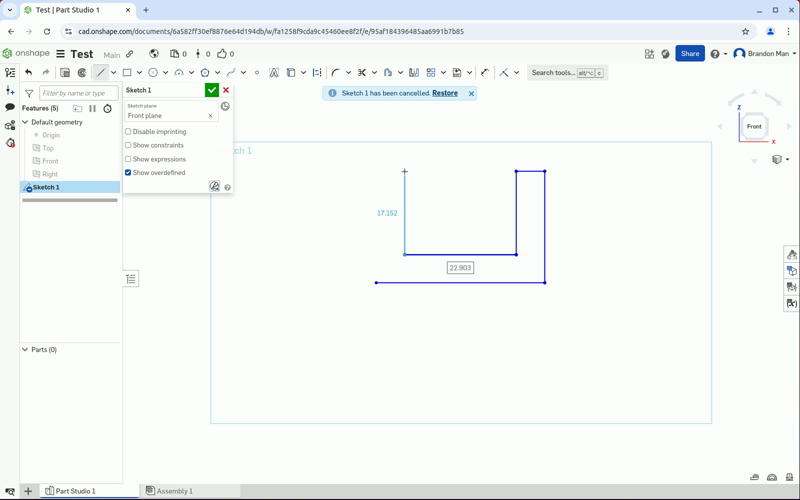
click(404, 171)
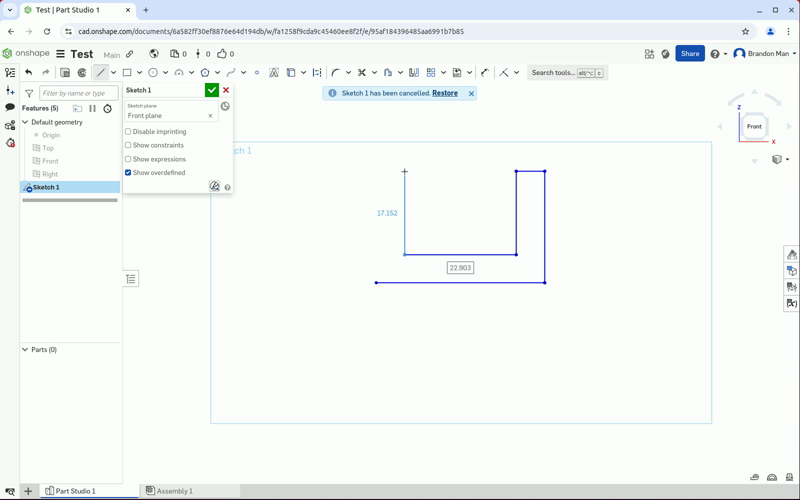
key_up(shift)
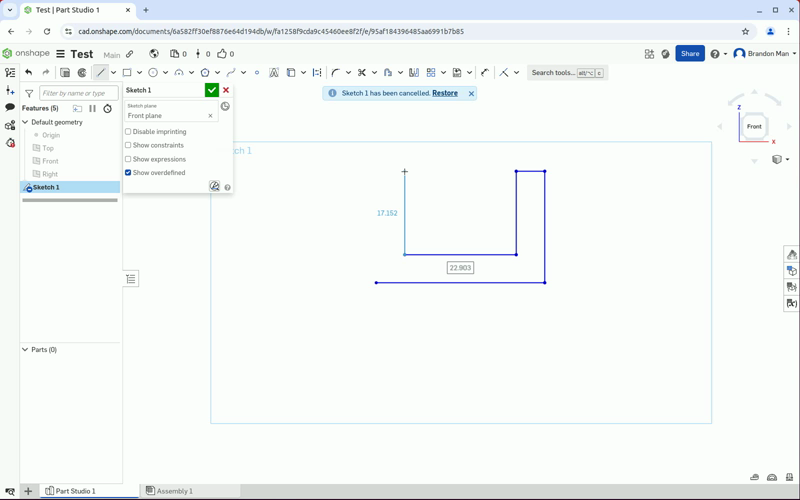
key_down(shift)
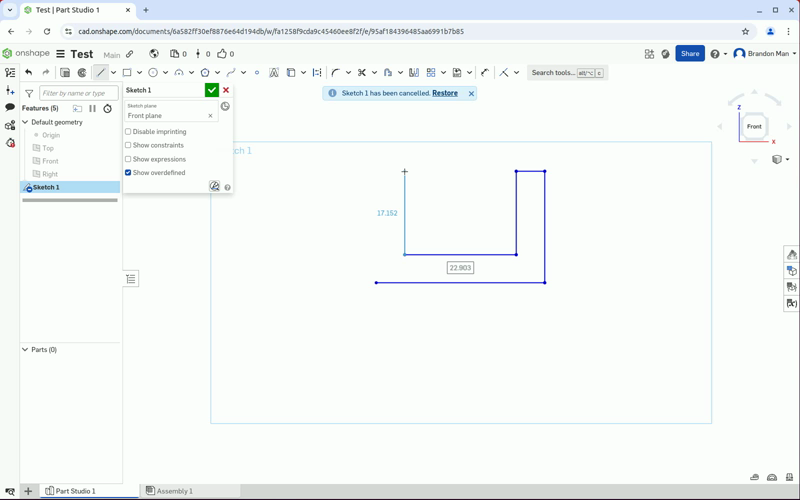
mouse_move(434, 171)
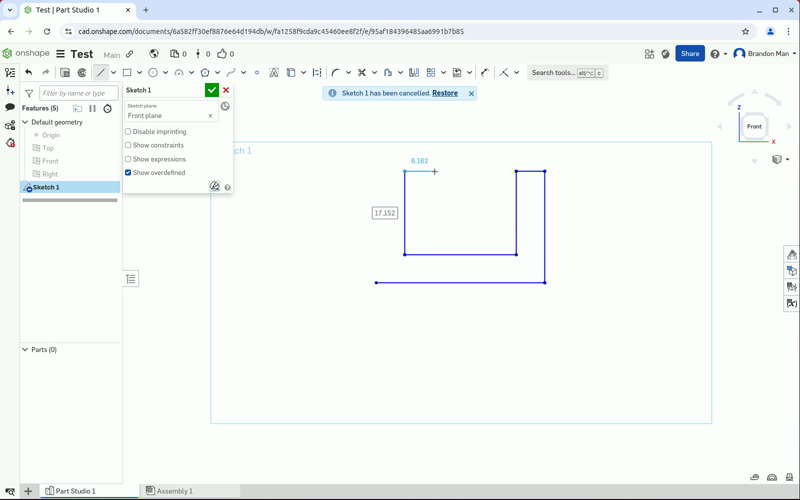
mouse_move(376, 171)
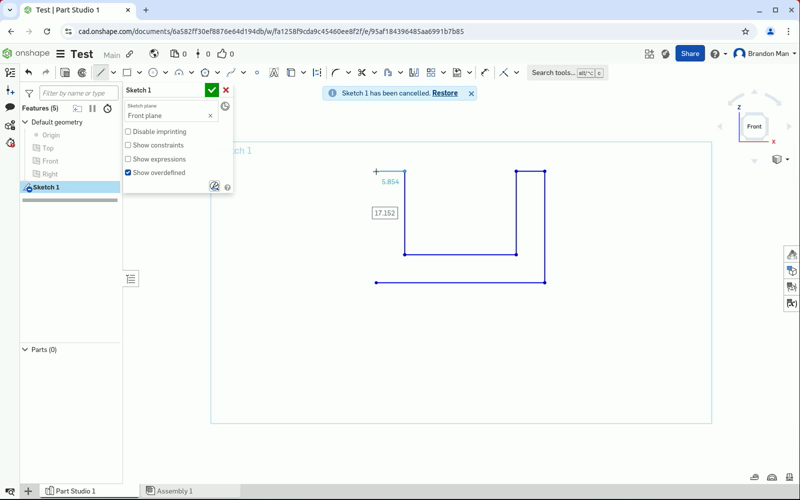
click(376, 171)
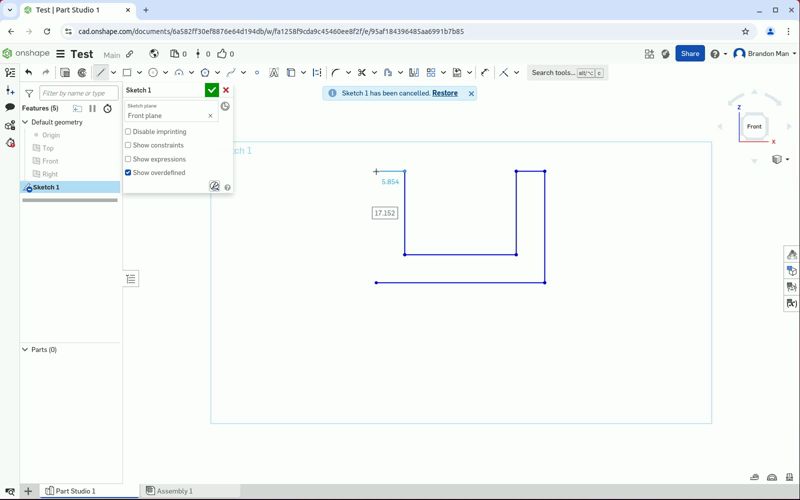
key_up(shift)
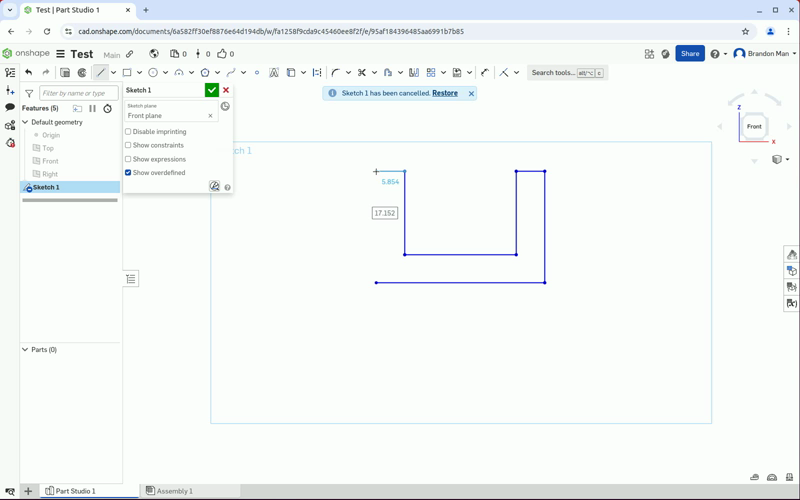
key_down(shift)
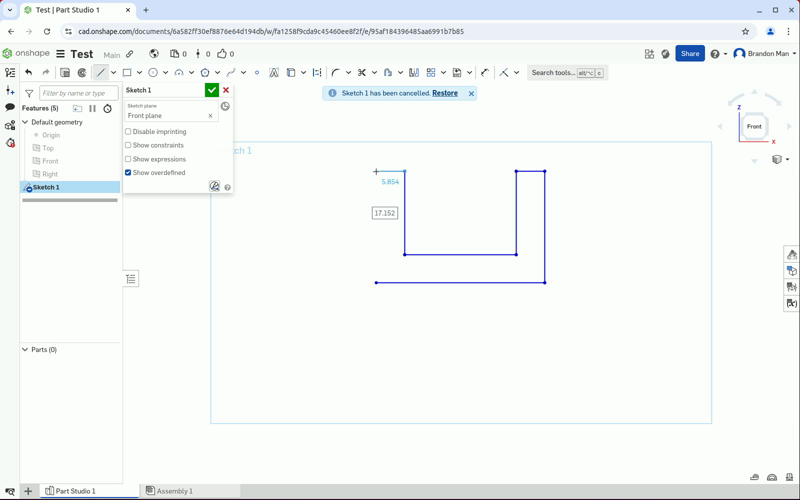
mouse_move(376, 282)
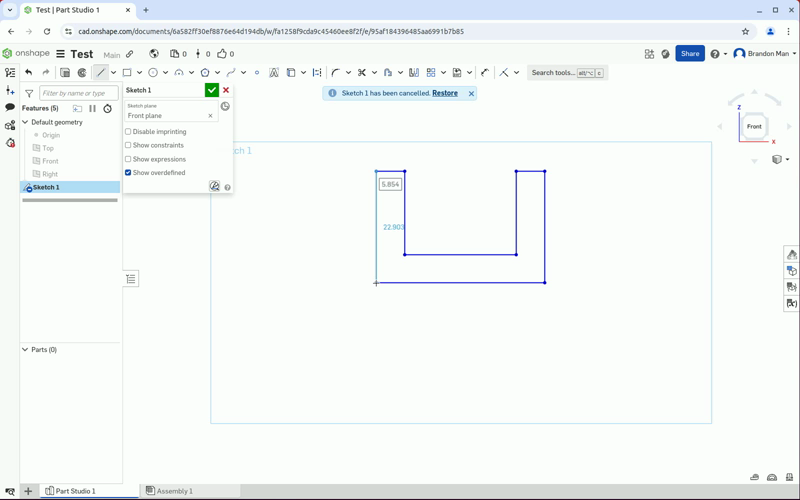
key_up(shift)
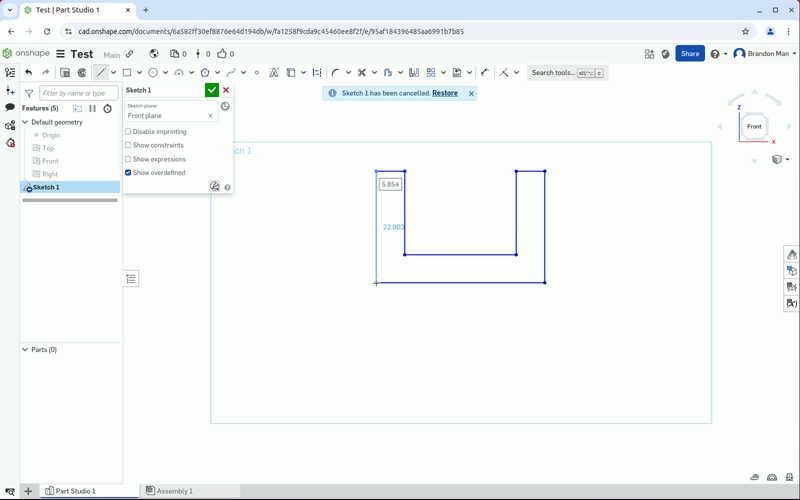
click(376, 282)
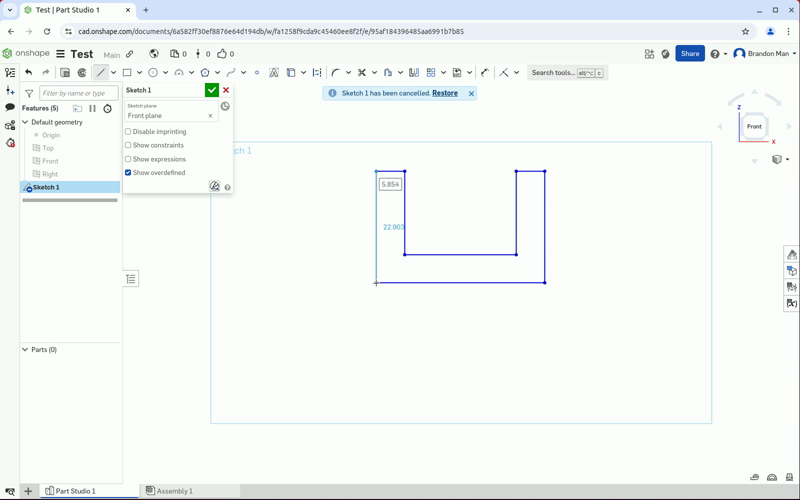
key(esc)
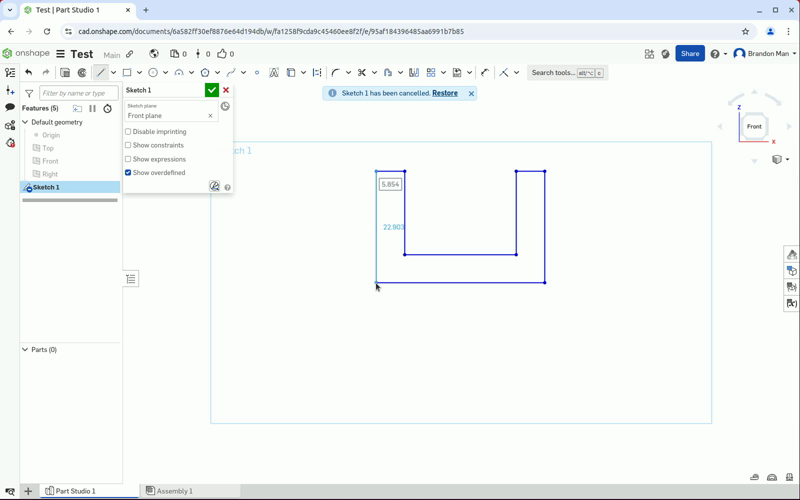
mouse_move(529, 221)
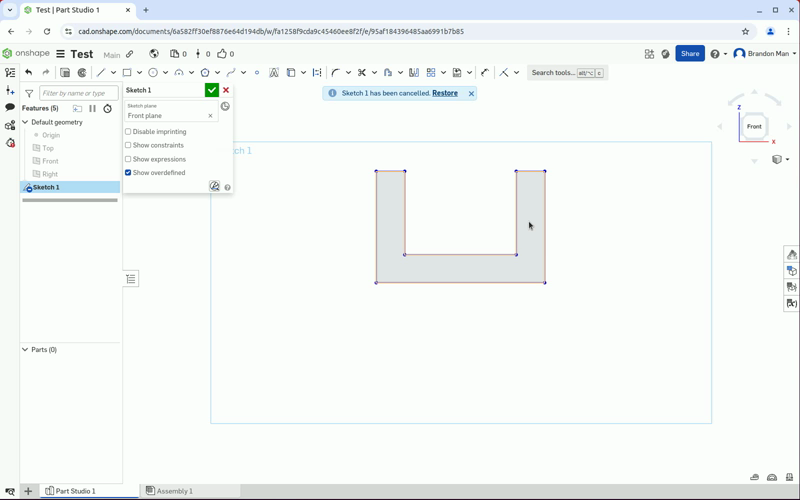
click(529, 221)
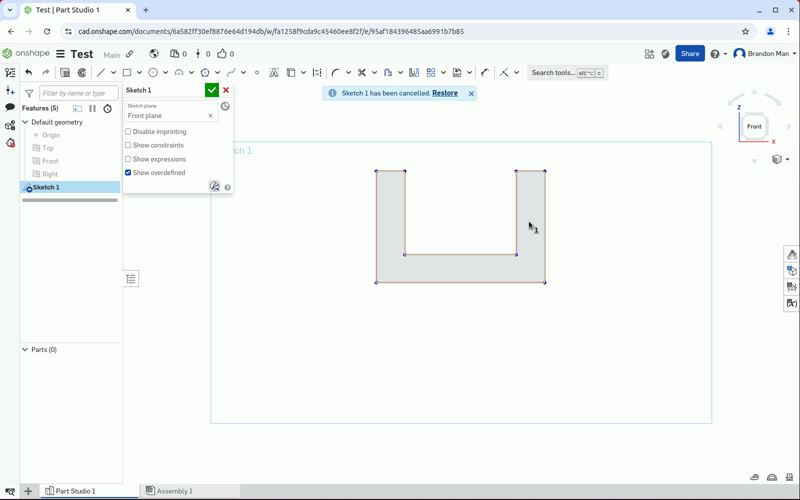
mouse_move(73, 352)
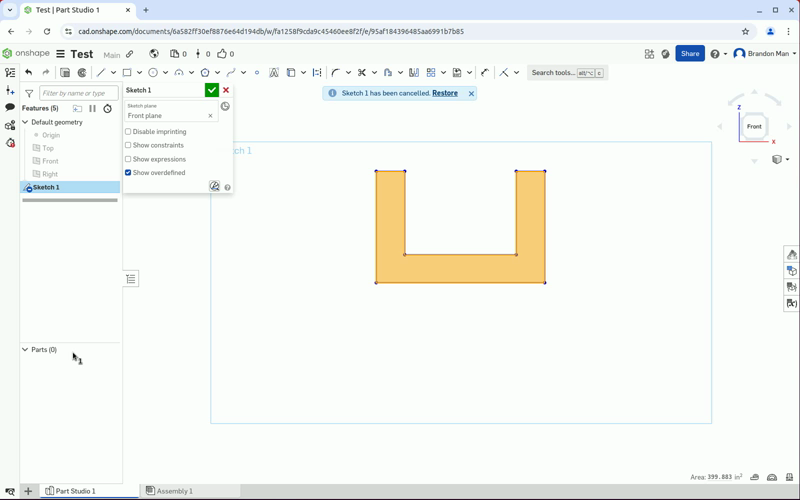
key(shift+y)
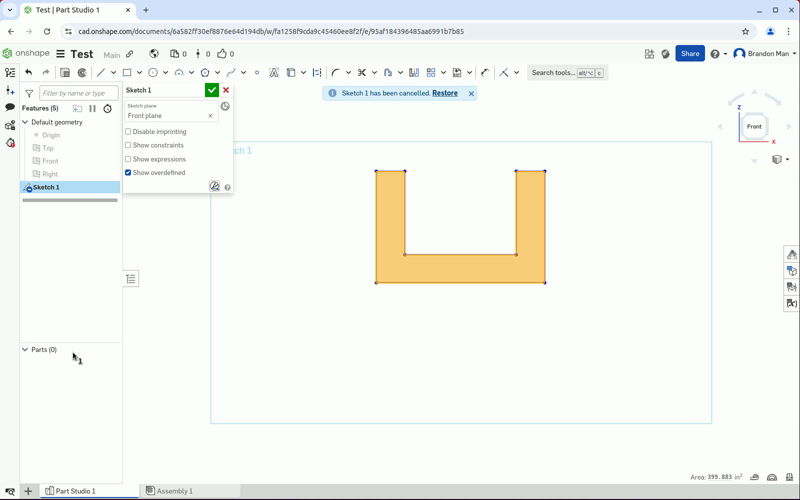
key(shift+e)
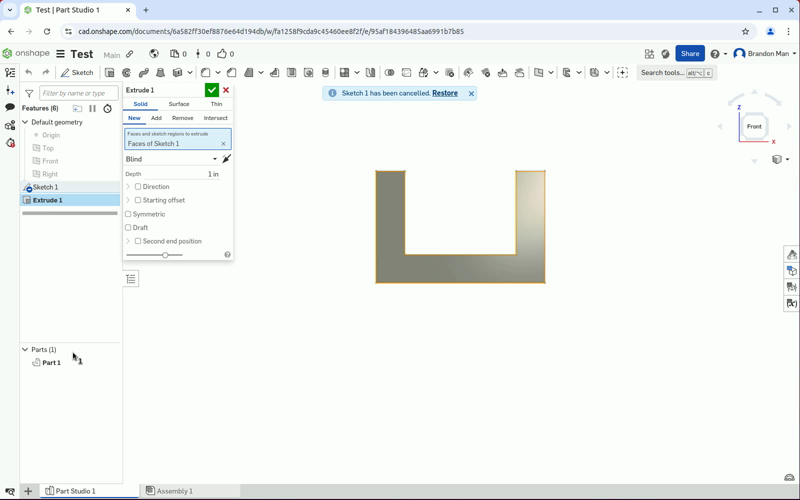
mouse_move(143, 106)
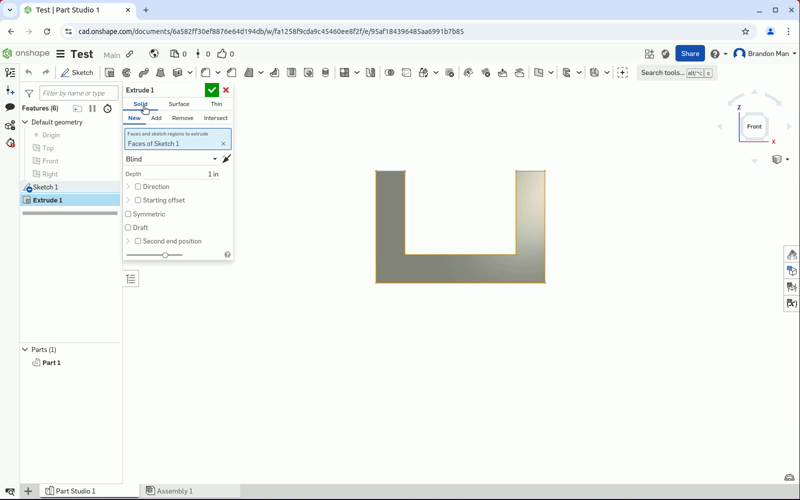
click(143, 106)
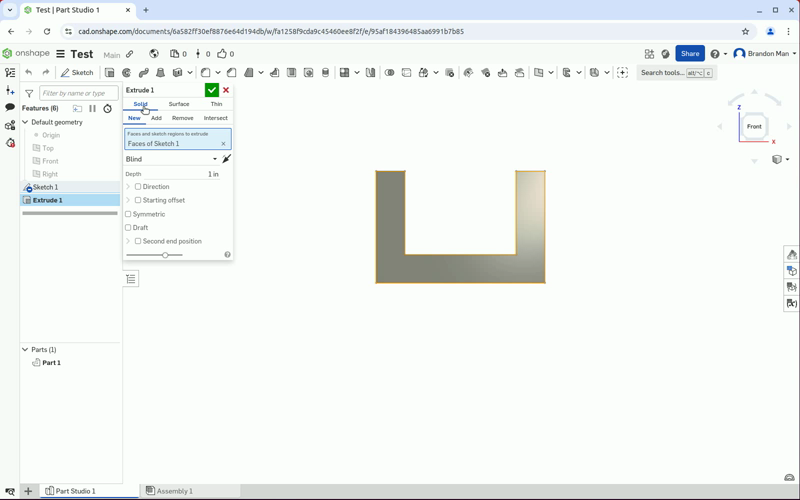
mouse_move(137, 120)
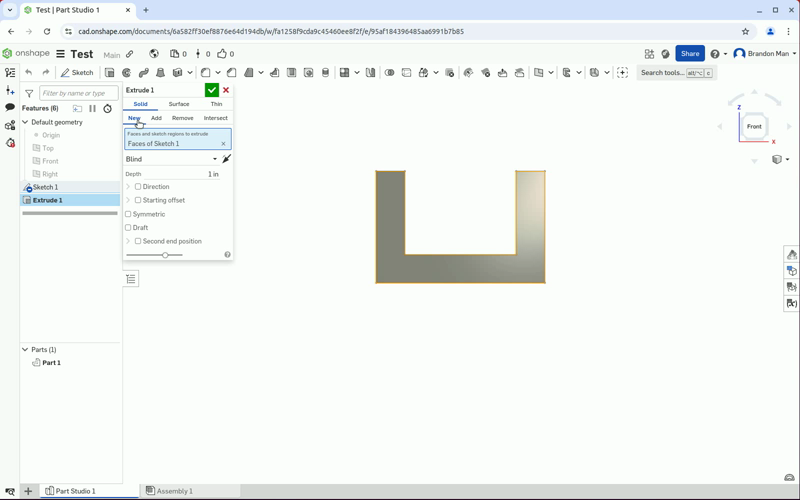
click(137, 120)
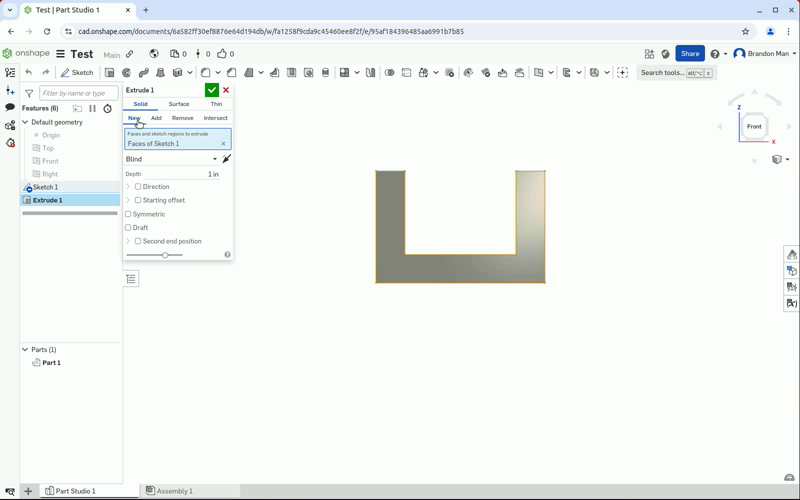
key(tab, 4)
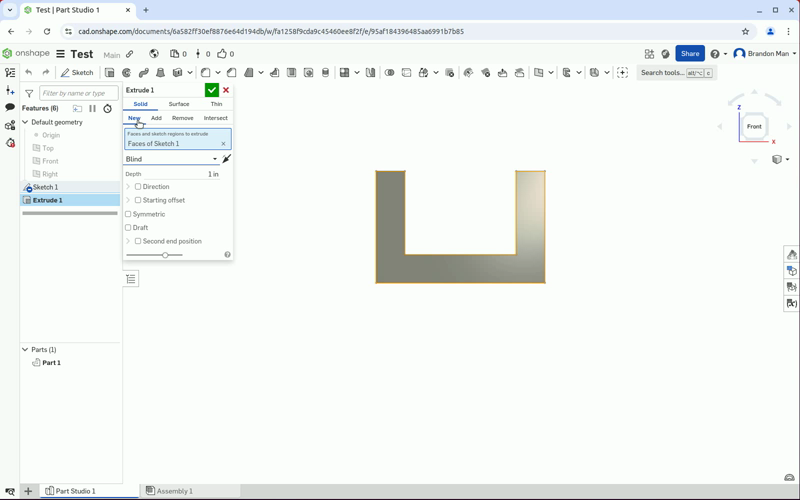
text(-23.108)
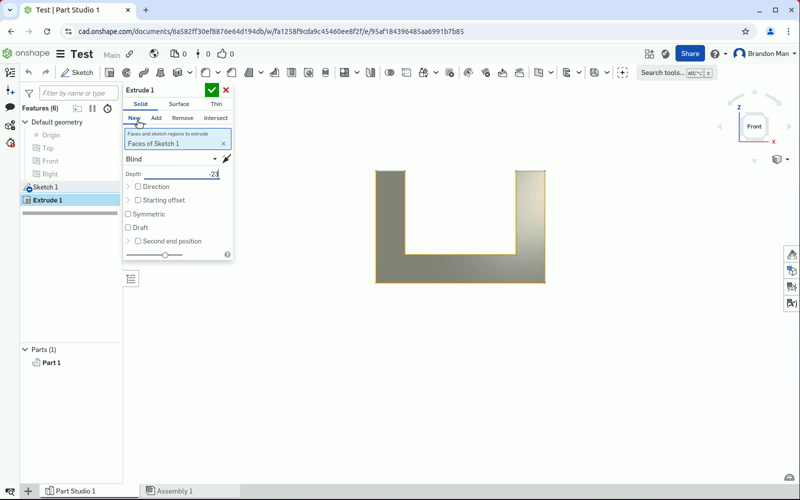
key(enter)
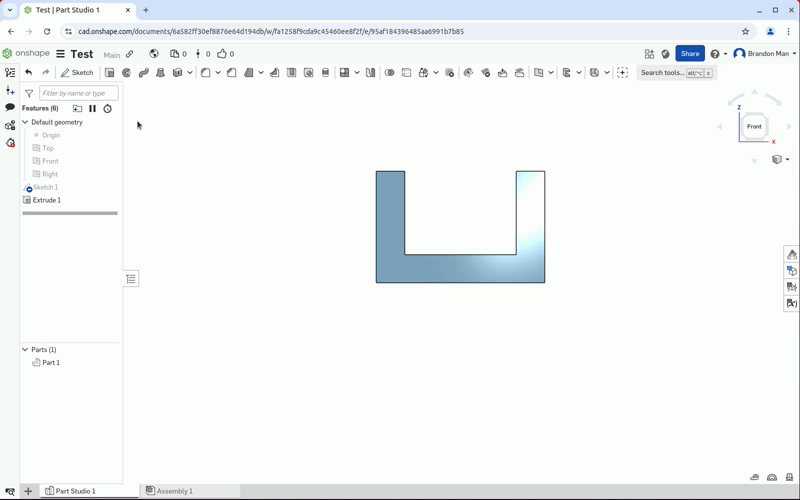
key(shift+h)
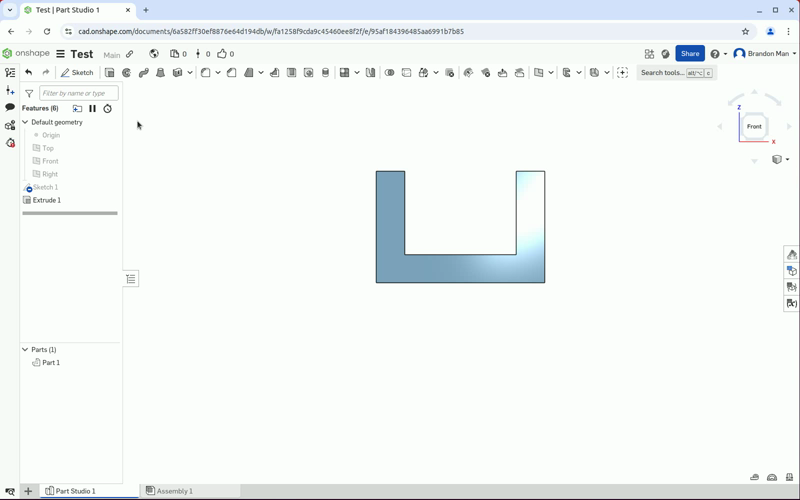
key(shift+h)
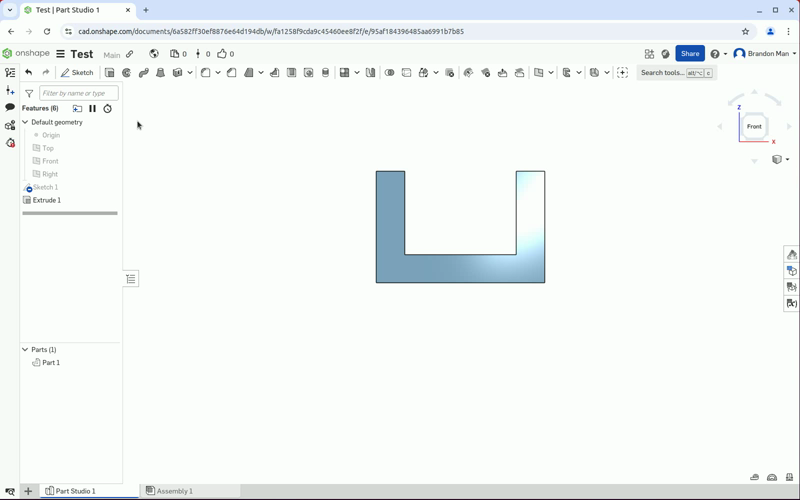
mouse_move(73, 189)
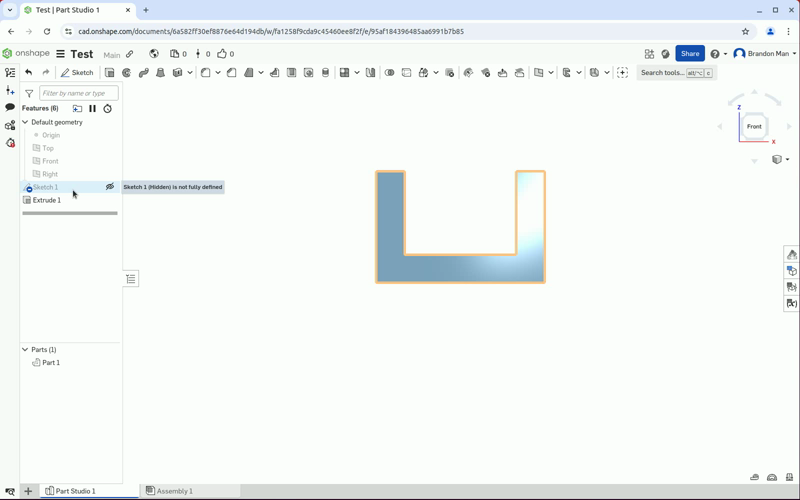
click(73, 189)
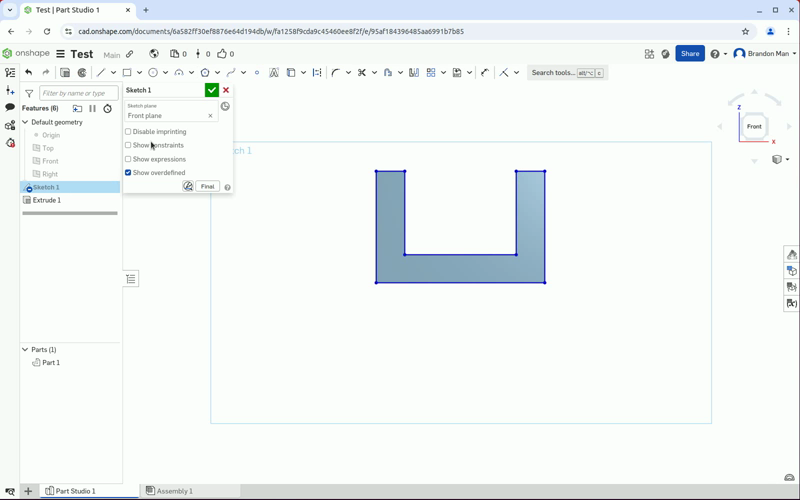
mouse_move(229, 92)
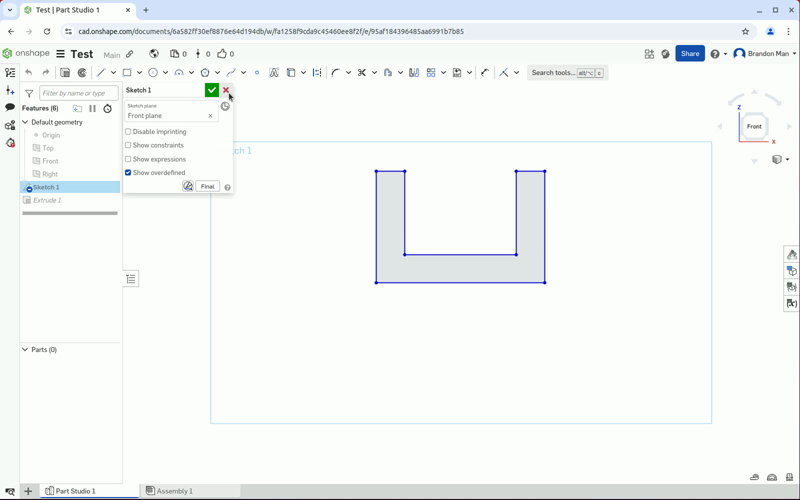
click(229, 92)
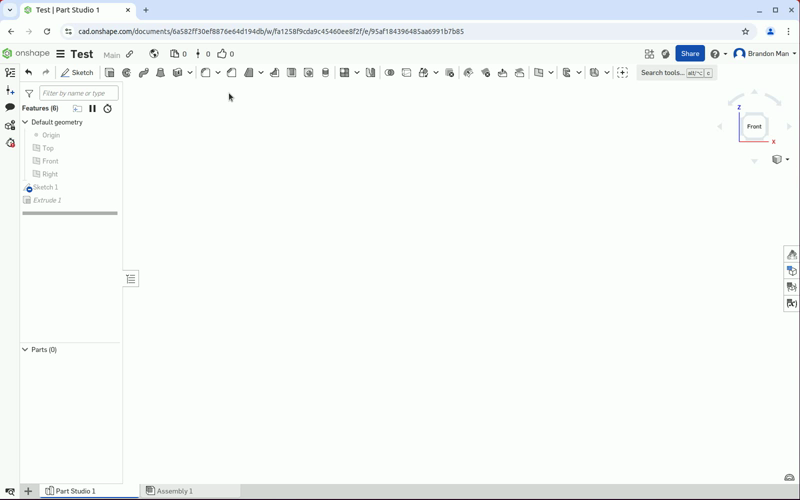
mouse_move(73, 352)
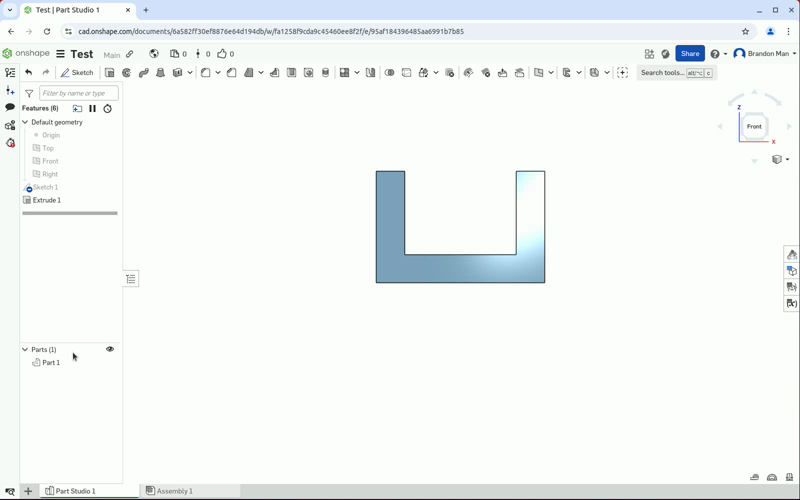
key(y)
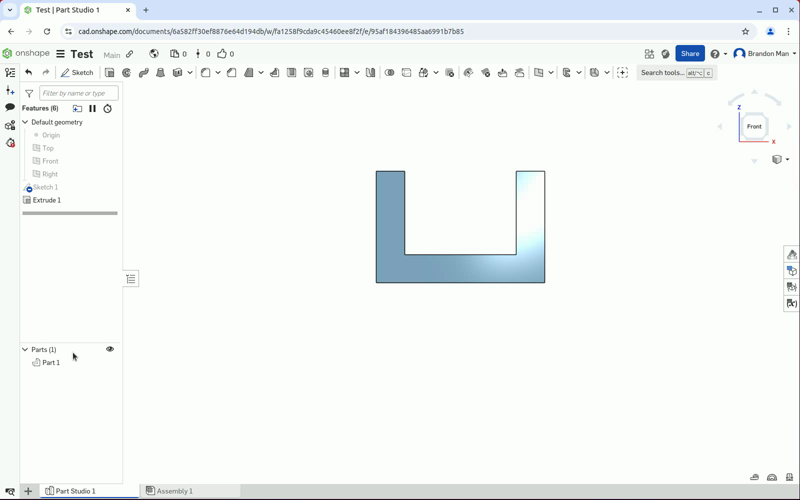
key(shift+p)
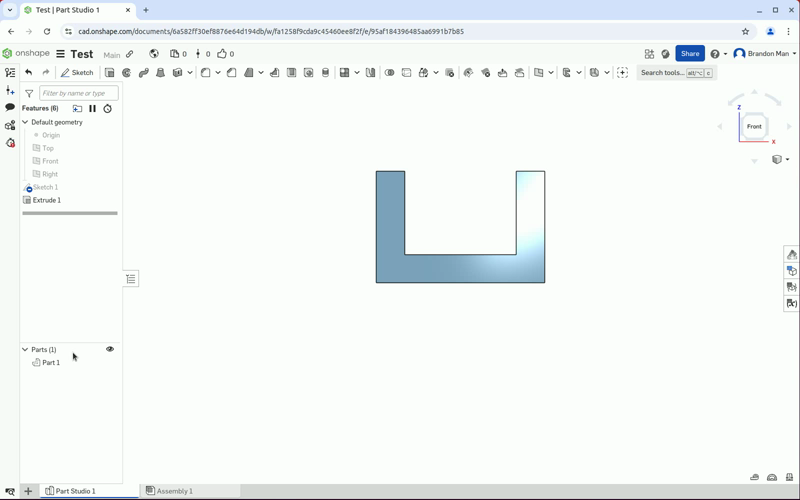
key(space)
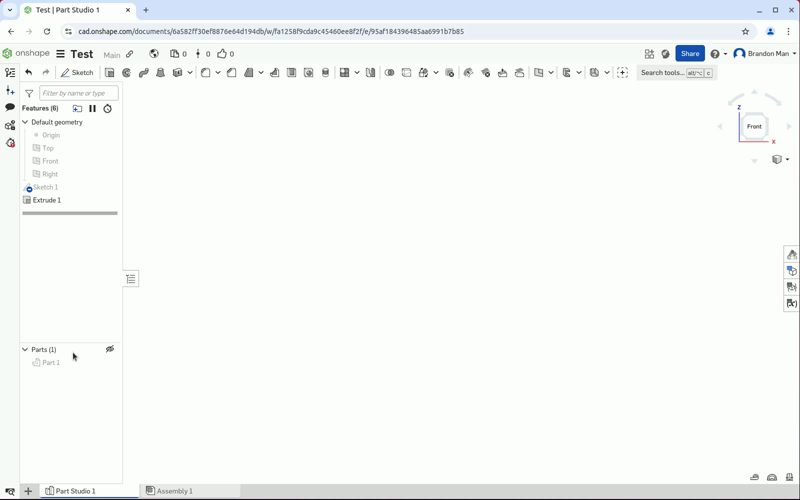
key_down(shift)
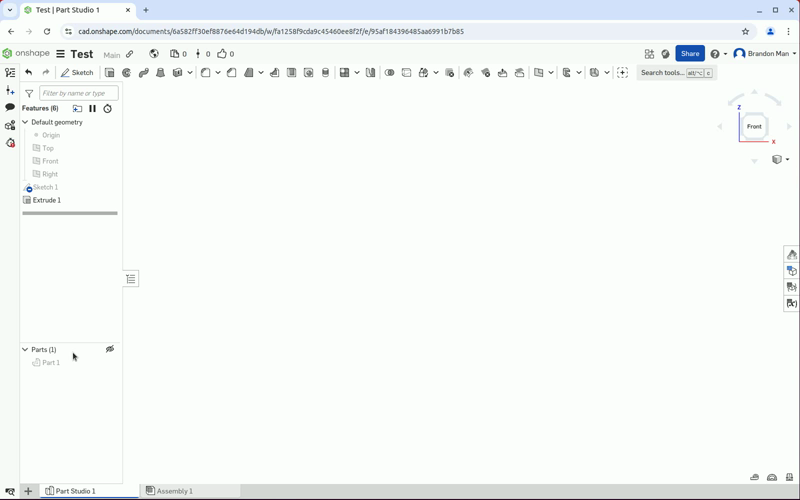
key(left)
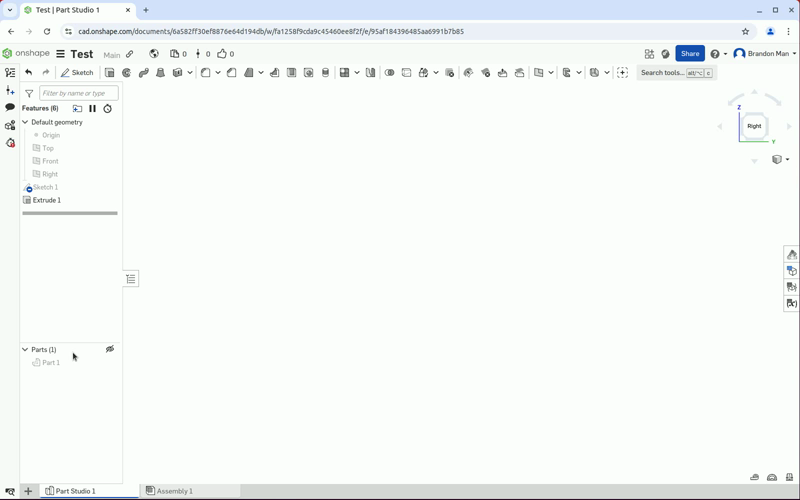
key_up(shift)
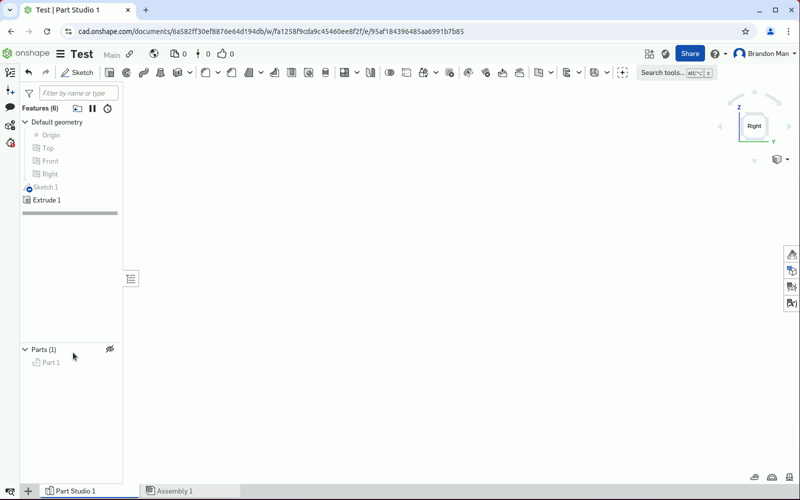
mouse_move(73, 352)
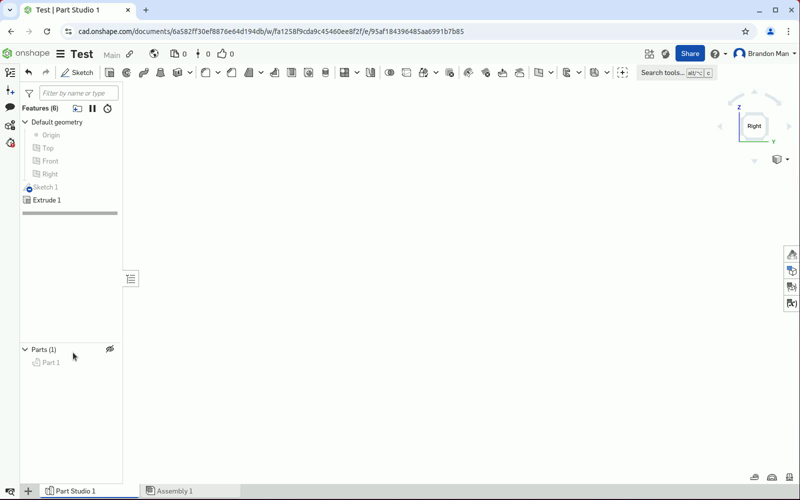
key(shift+y)
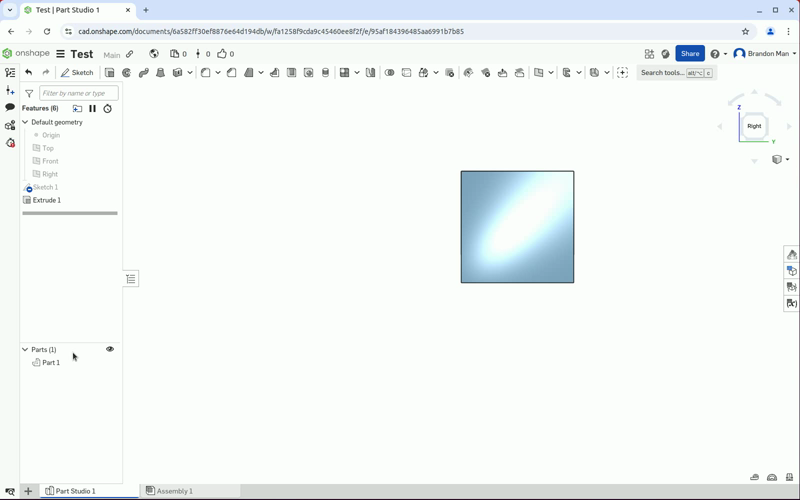
mouse_move(541, 75)
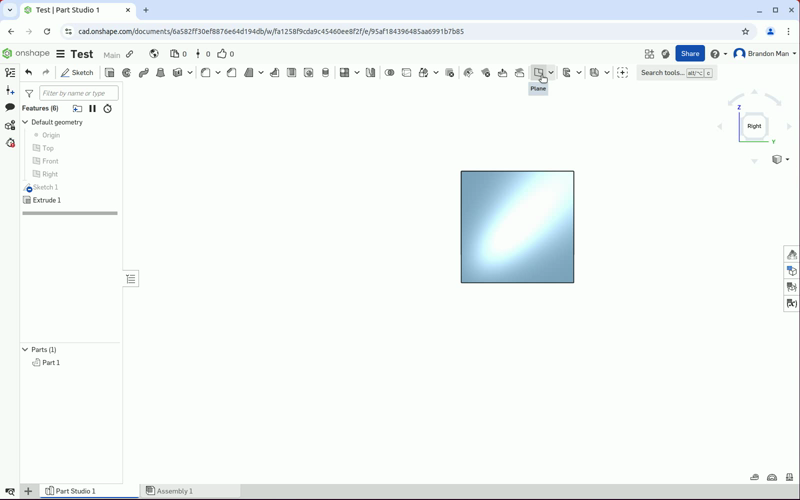
click(541, 75)
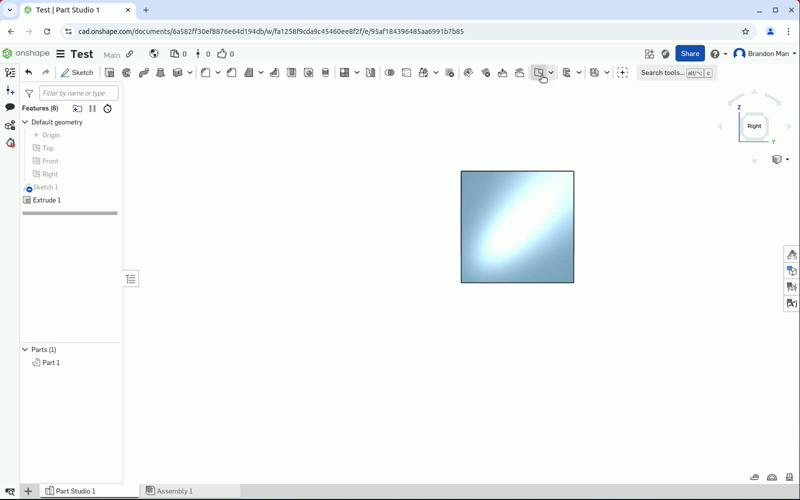
mouse_move(73, 176)
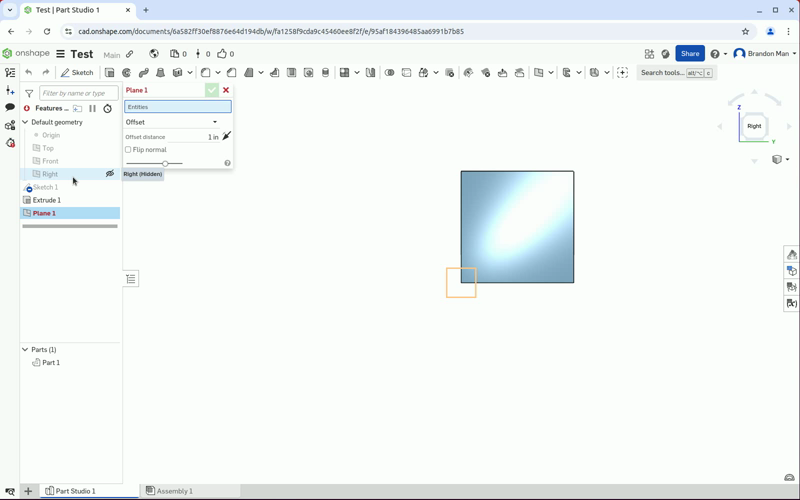
click(73, 176)
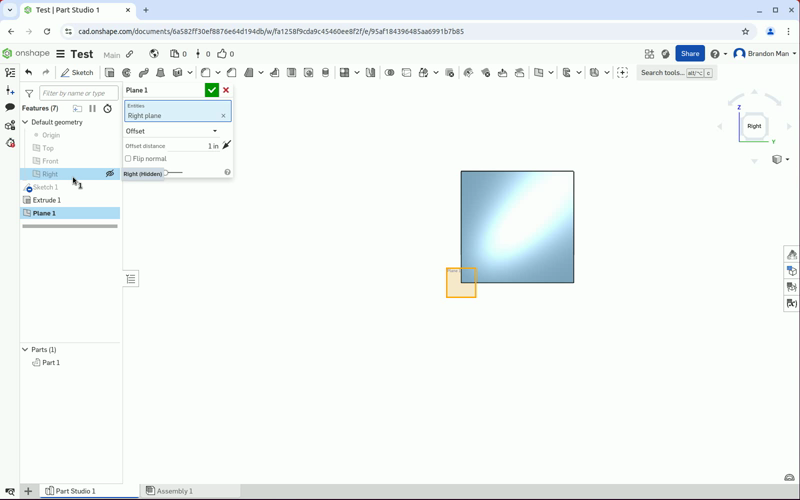
key(tab, 2)
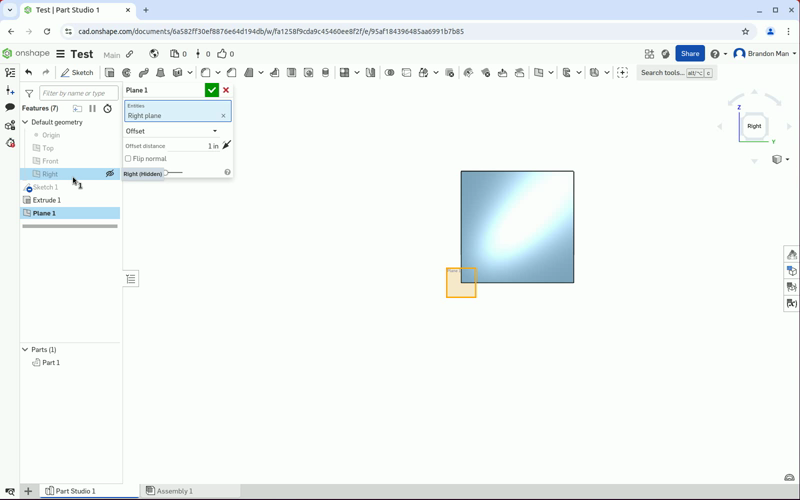
text(17.316)
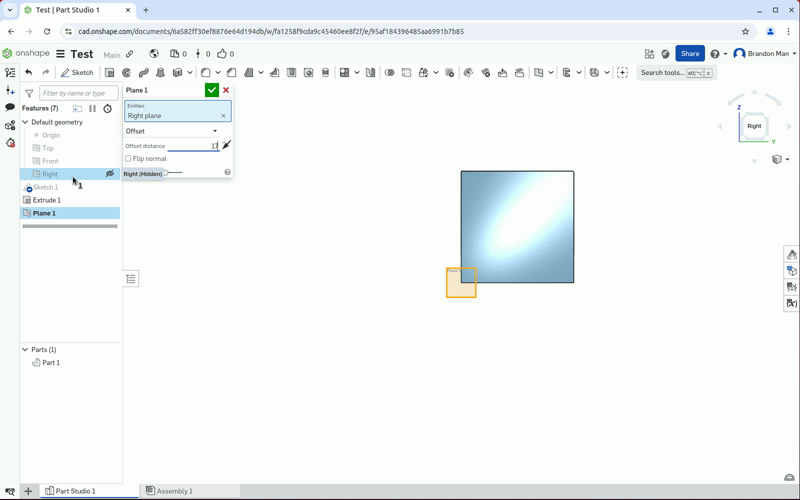
key(enter, 2)
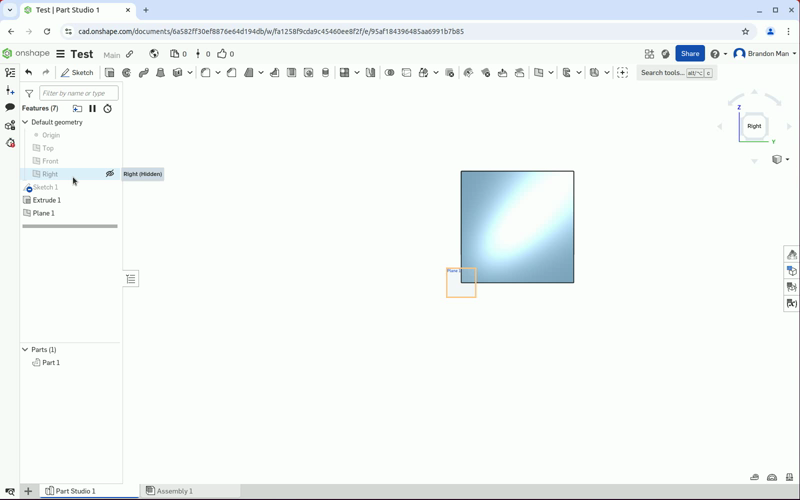
key(shift+s)
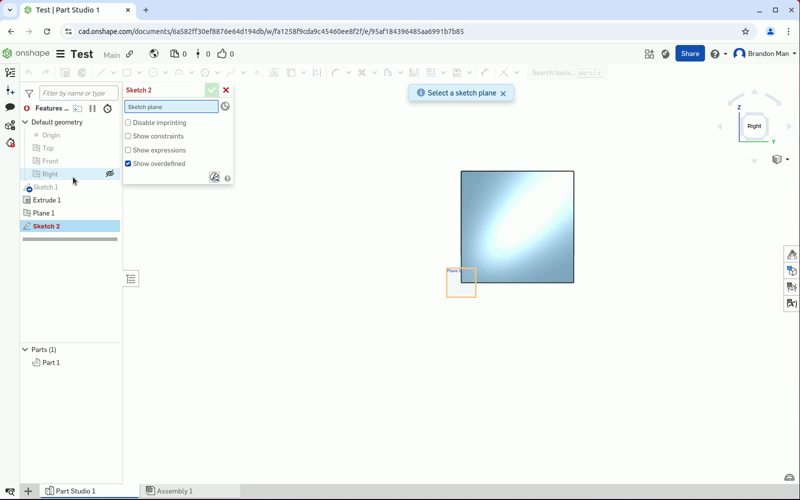
mouse_move(73, 215)
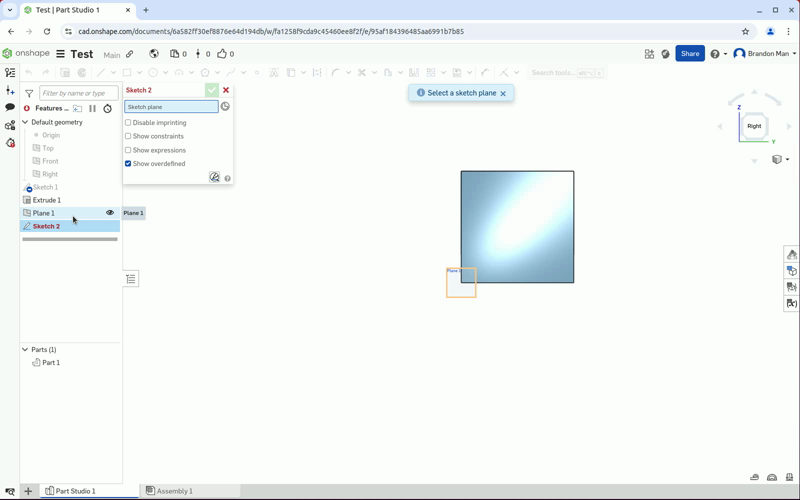
click(73, 215)
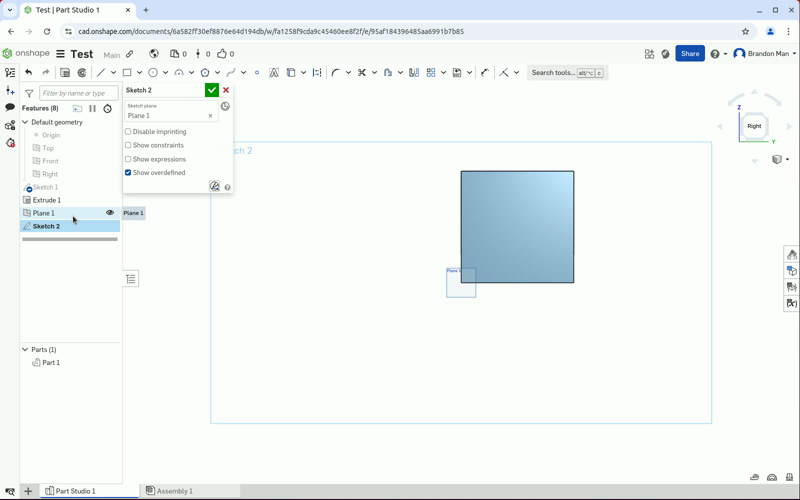
mouse_move(73, 352)
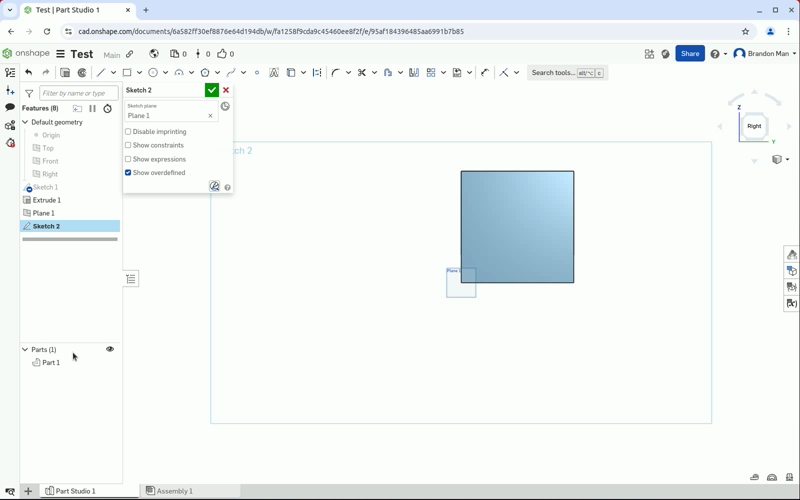
key(y)
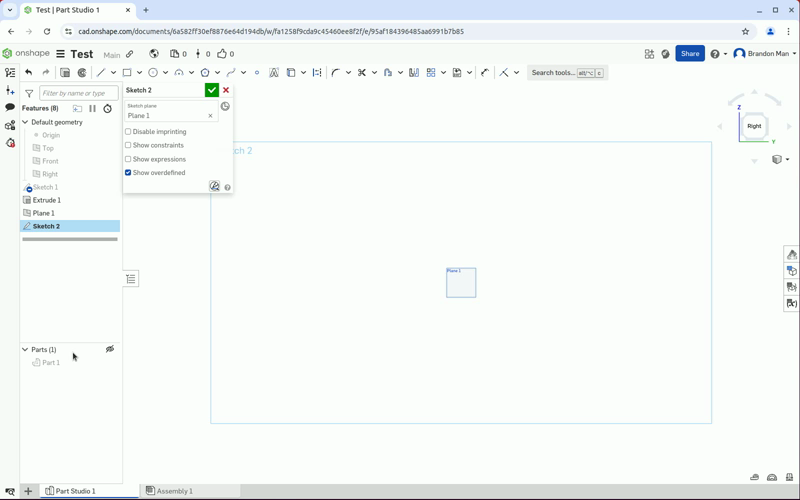
key(l)
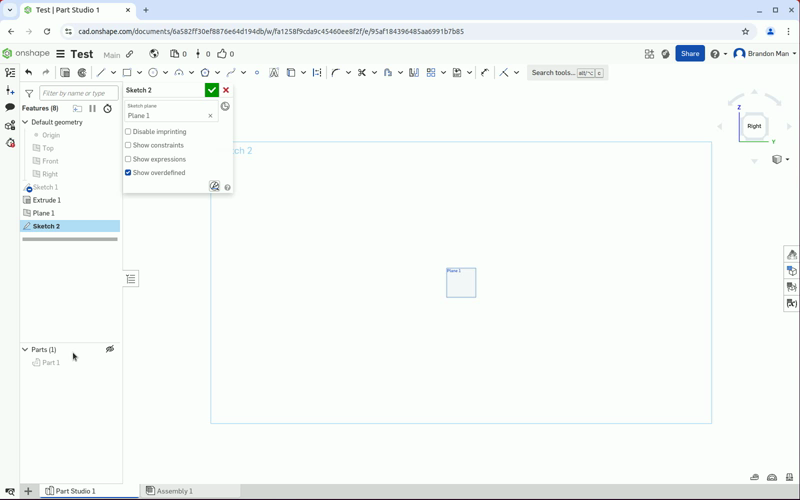
key_down(shift)
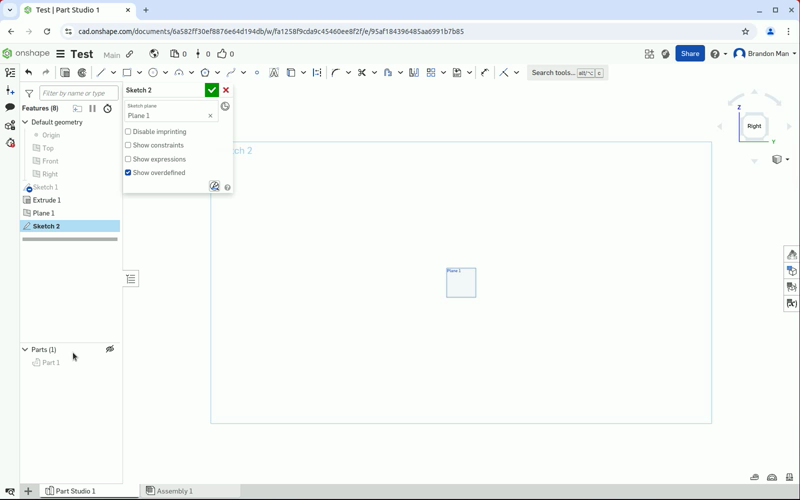
mouse_move(460, 254)
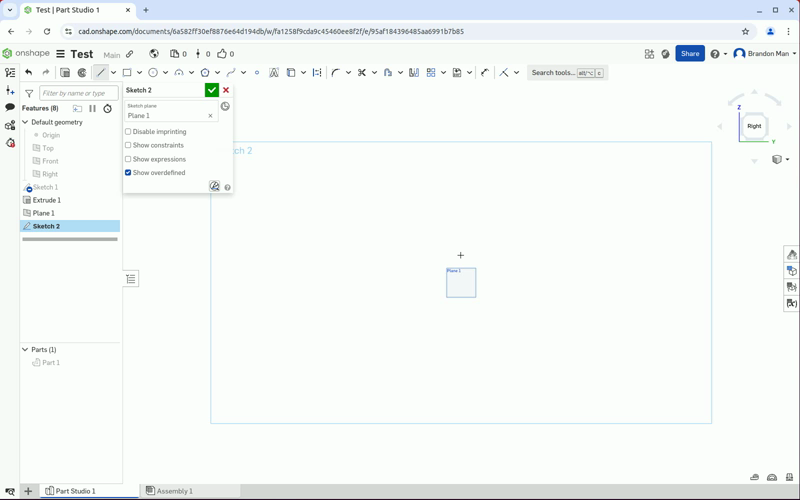
click(460, 254)
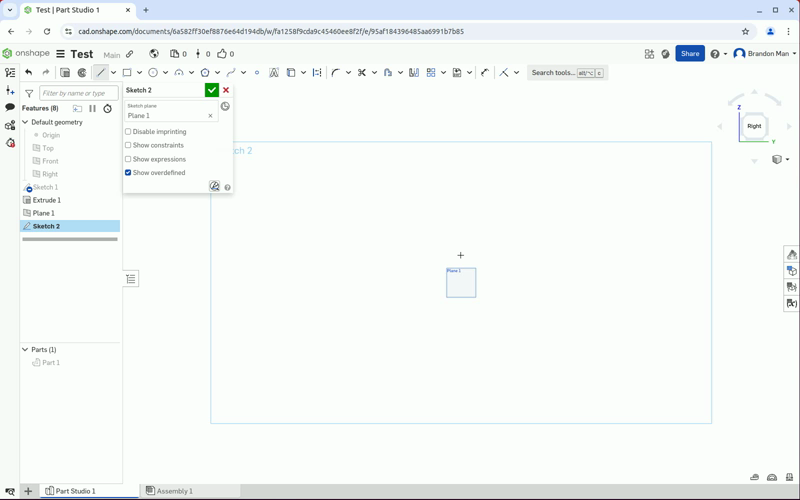
key_up(shift)
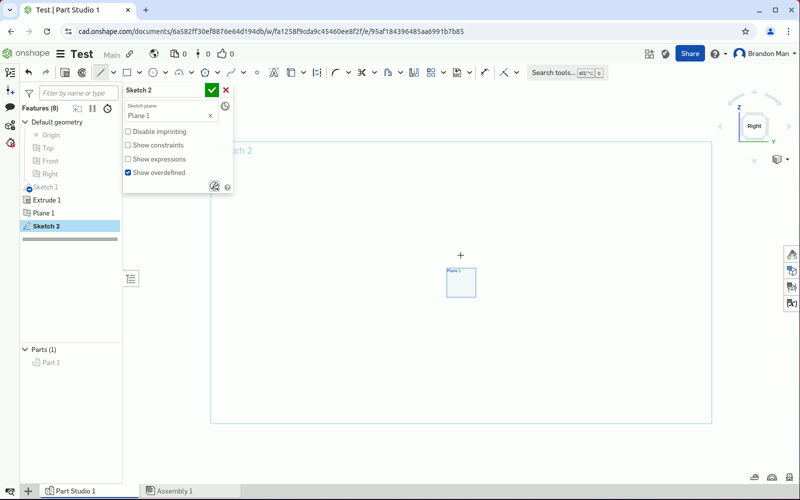
key_down(shift)
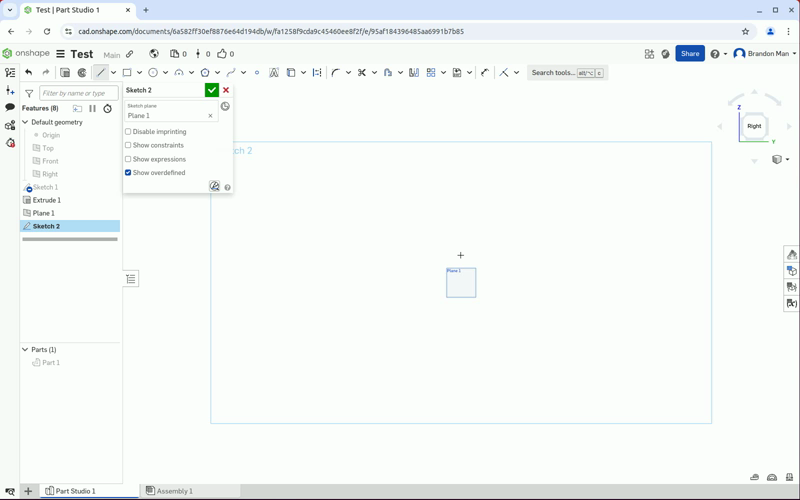
mouse_move(573, 254)
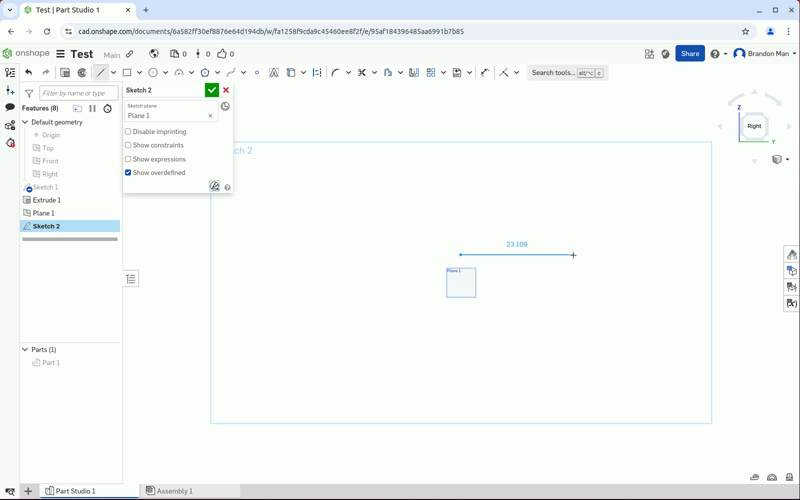
click(573, 254)
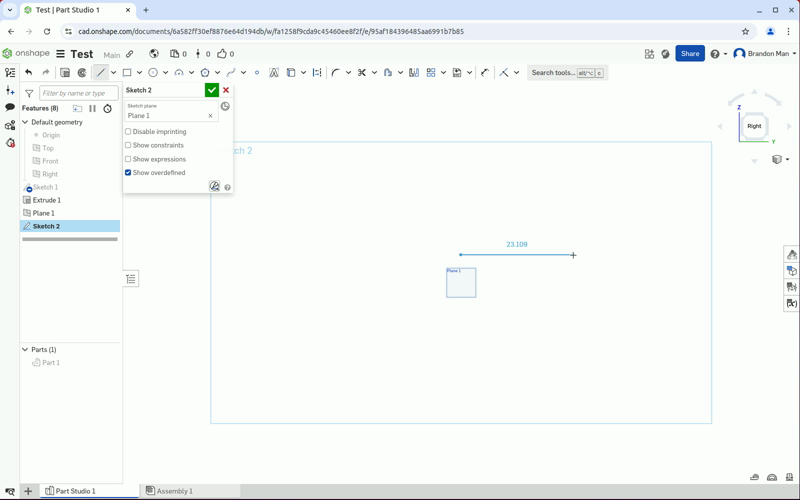
key_up(shift)
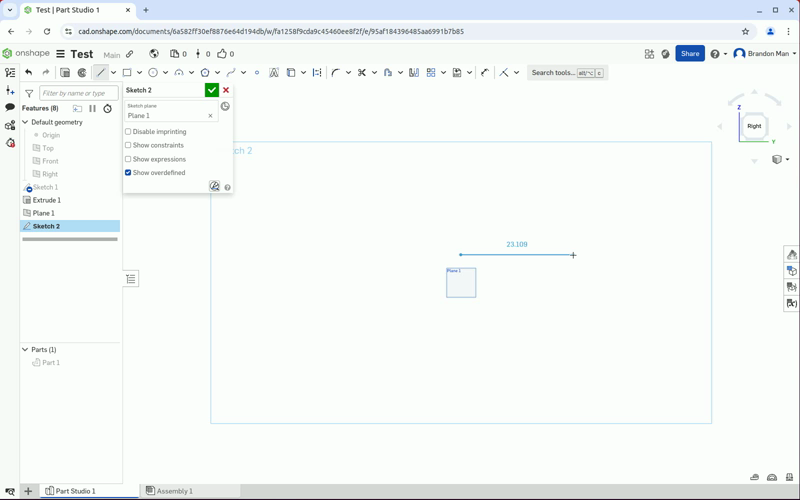
key_down(shift)
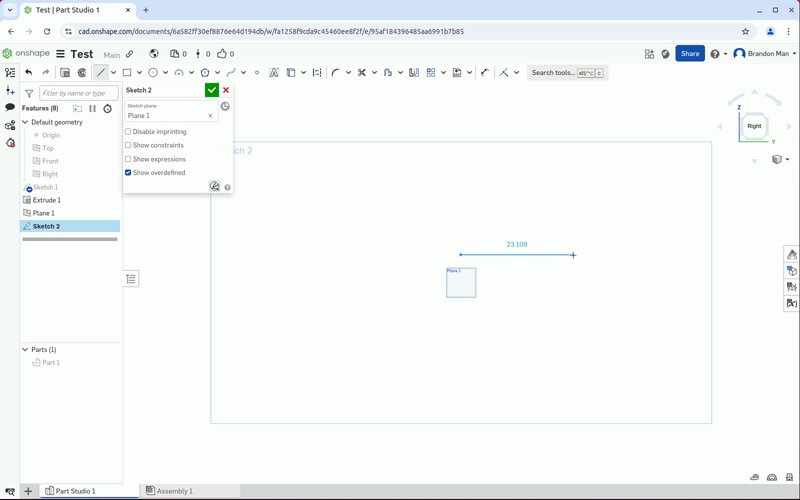
mouse_move(589, 254)
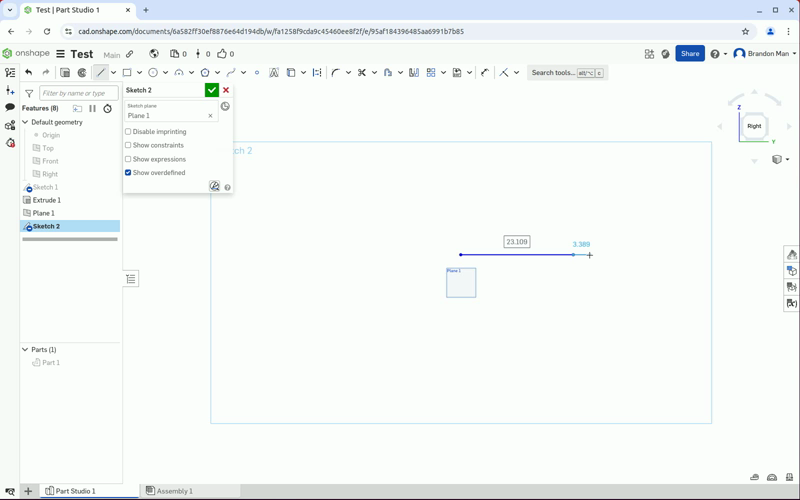
mouse_move(573, 198)
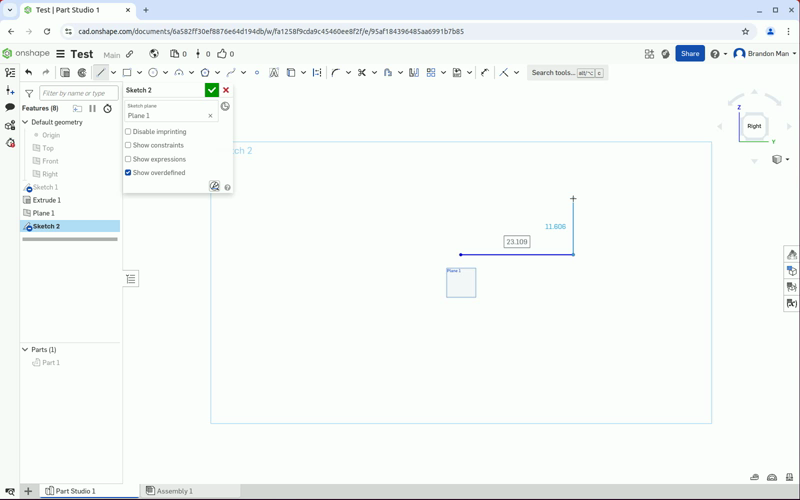
click(573, 198)
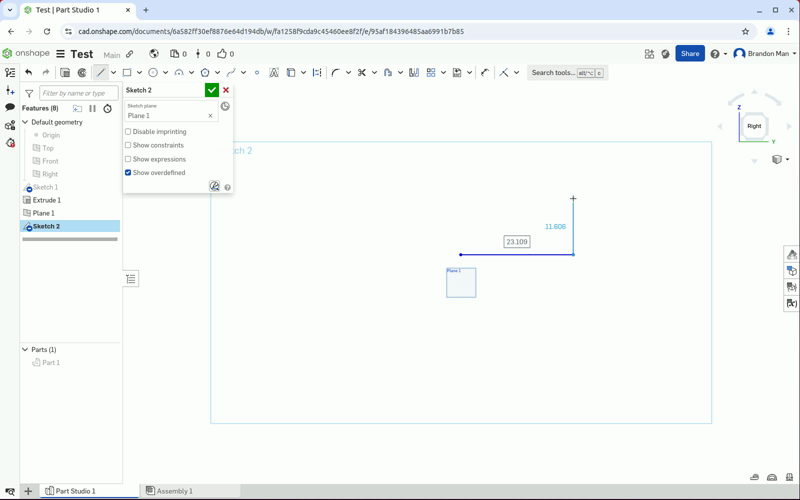
key_up(shift)
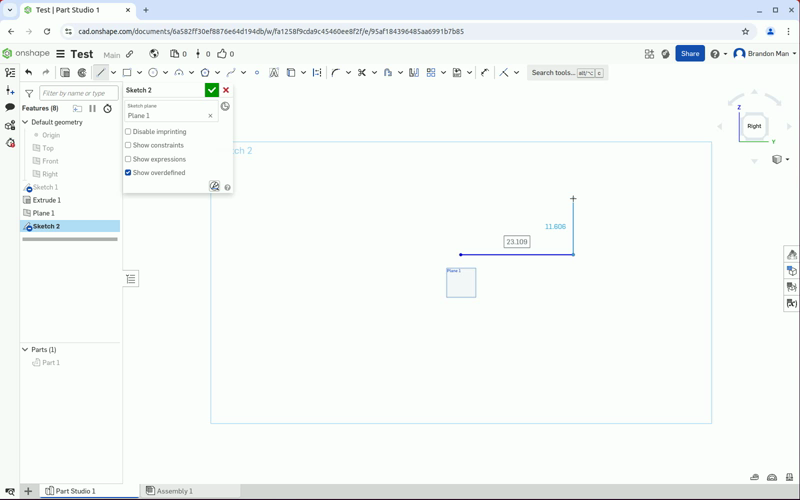
key_down(shift)
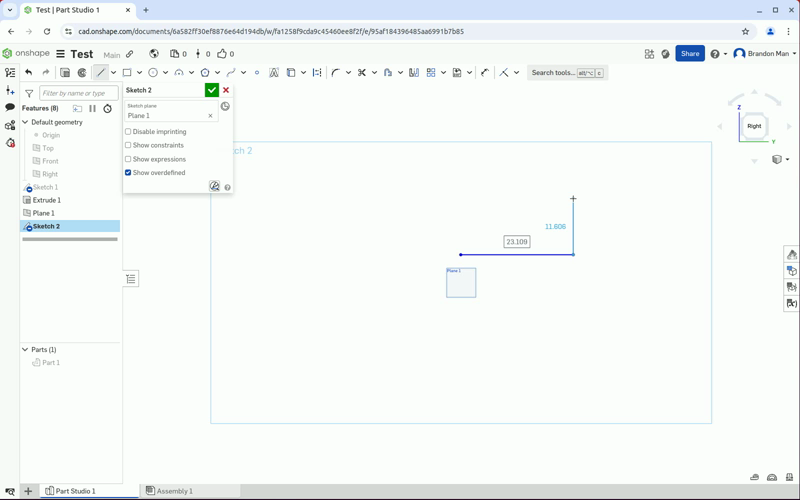
mouse_move(460, 254)
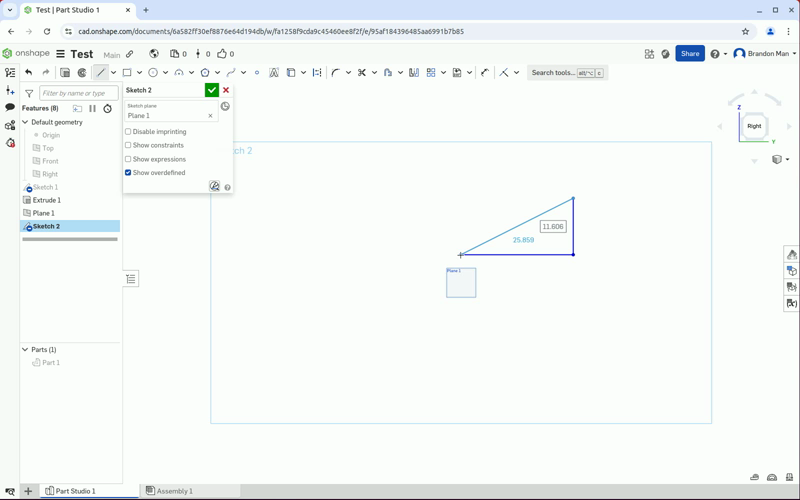
key_up(shift)
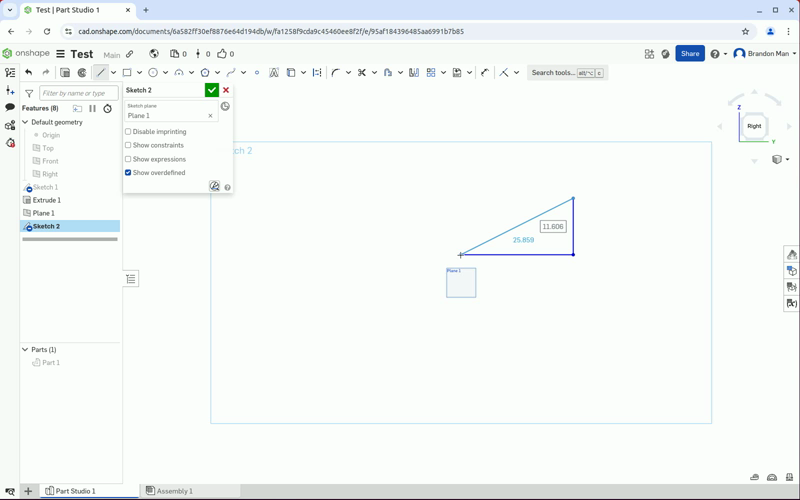
click(460, 254)
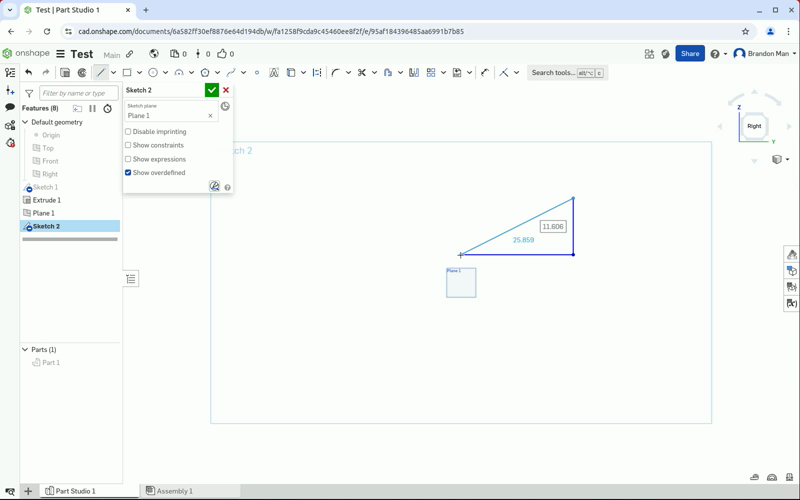
key(esc)
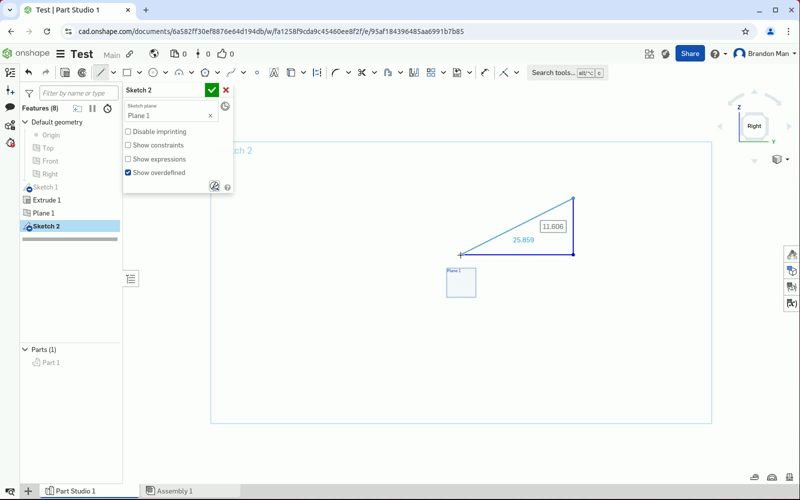
mouse_move(508, 250)
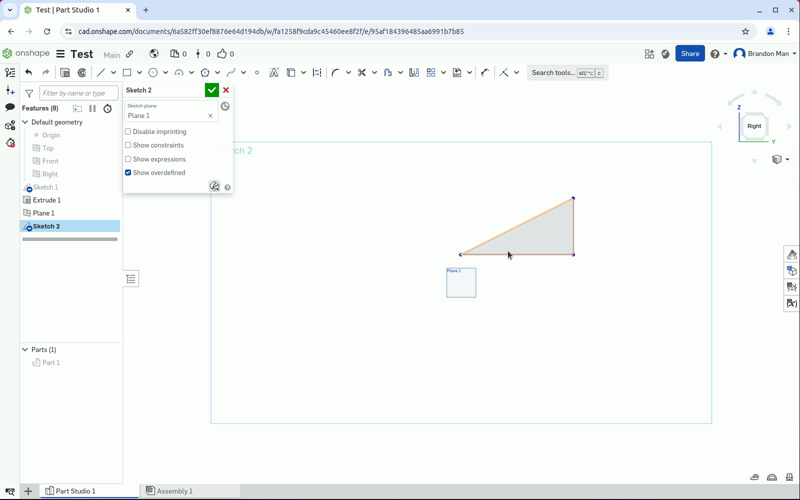
click(508, 250)
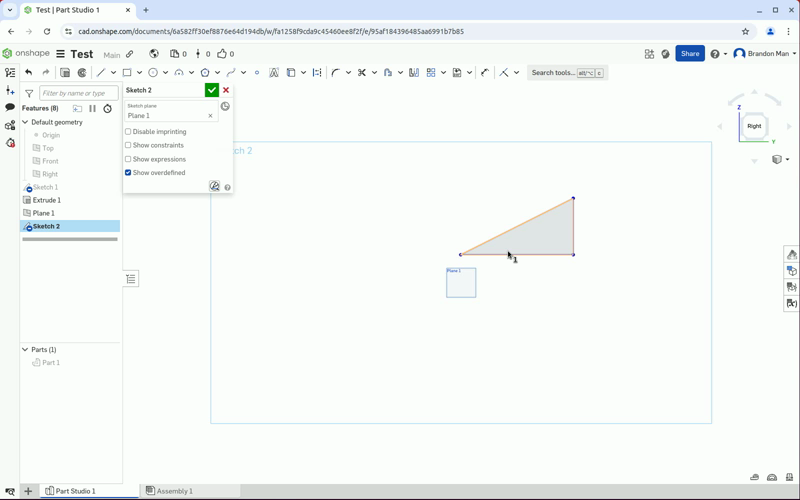
mouse_move(73, 352)
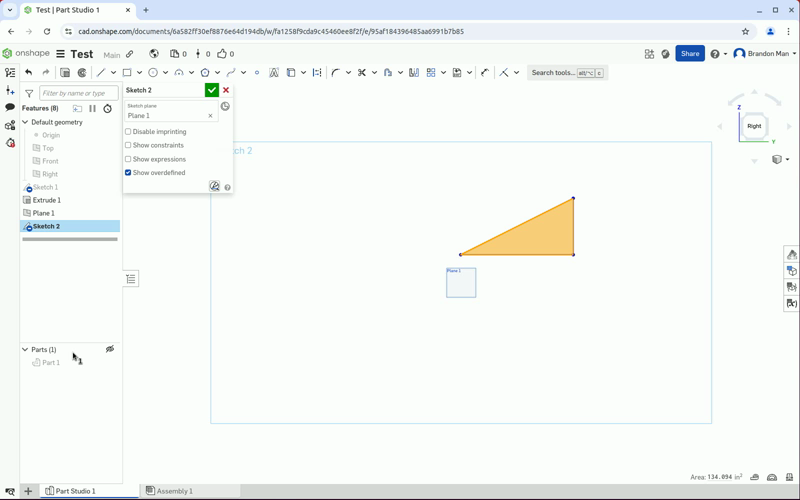
key(shift+y)
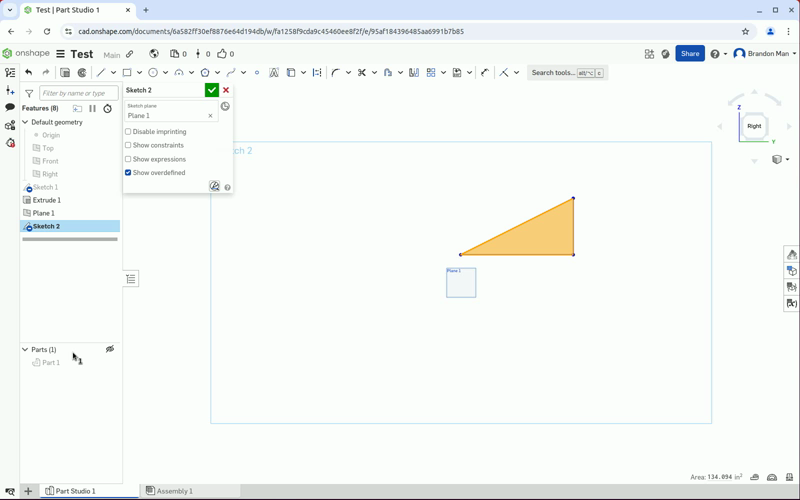
key(shift+e)
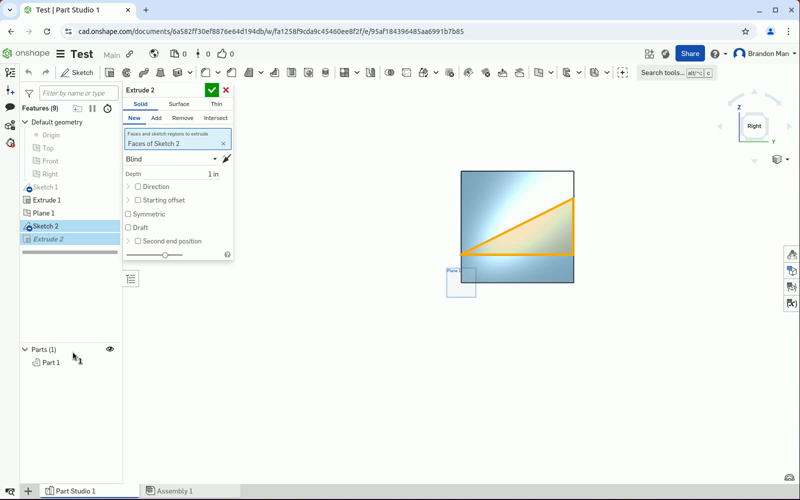
mouse_move(143, 106)
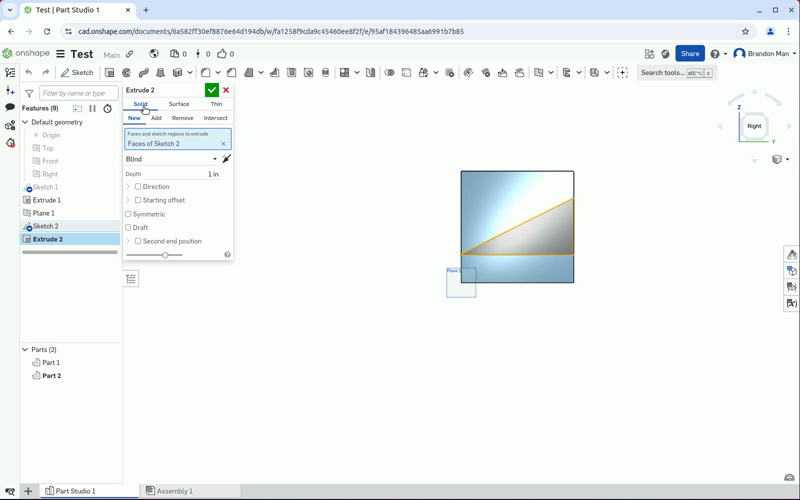
click(143, 106)
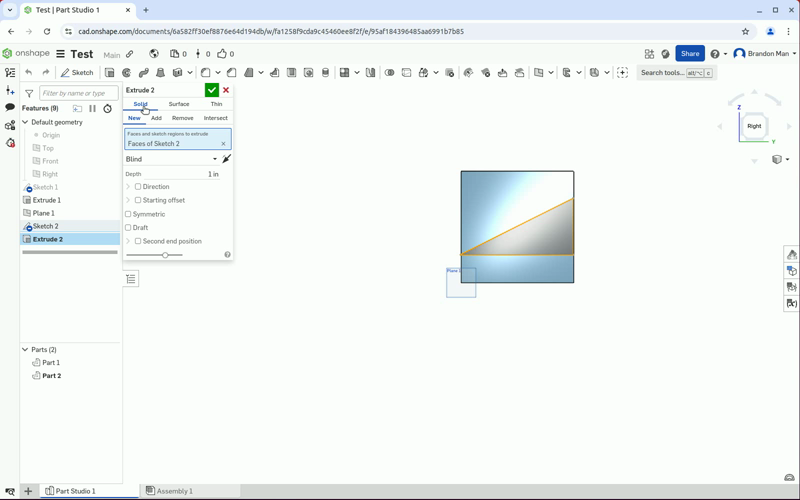
mouse_move(137, 120)
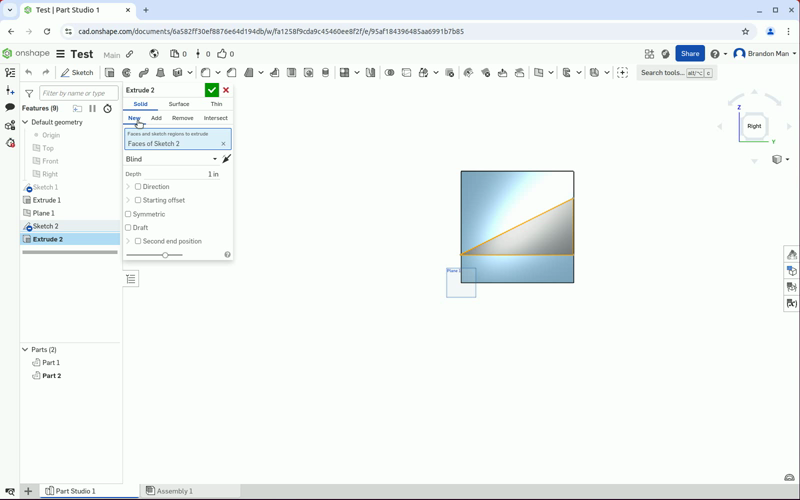
click(137, 120)
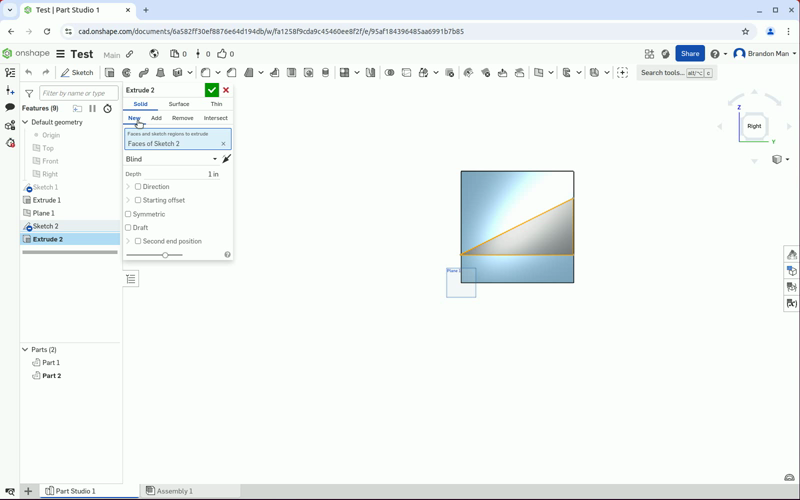
key(tab, 4)
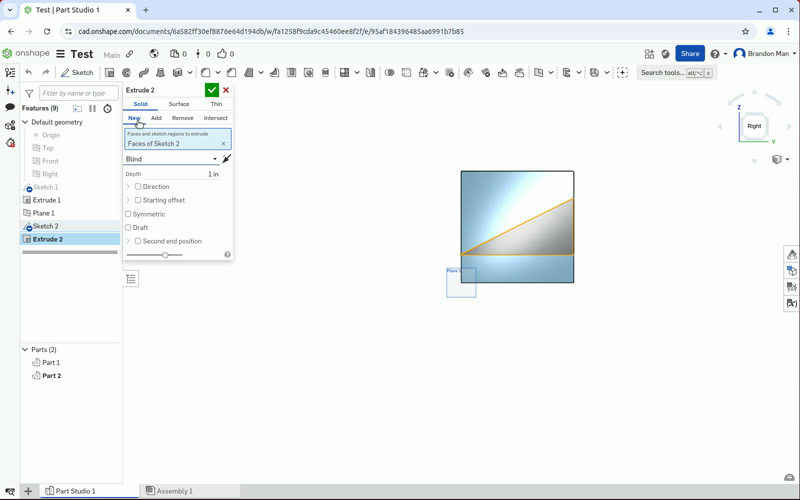
text(-28.885)
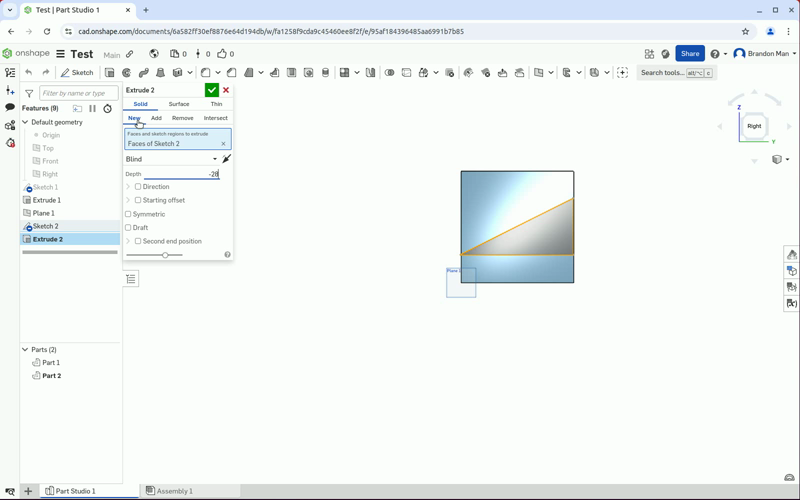
key(enter)
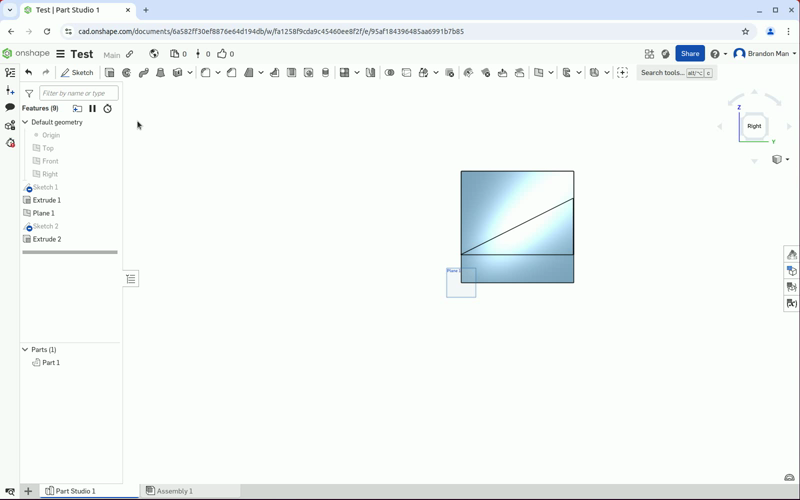
key(shift+h)
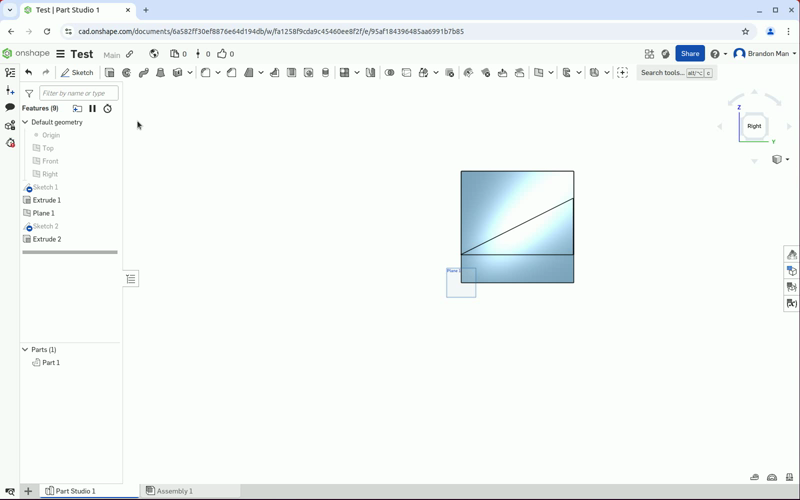
key(shift+h)
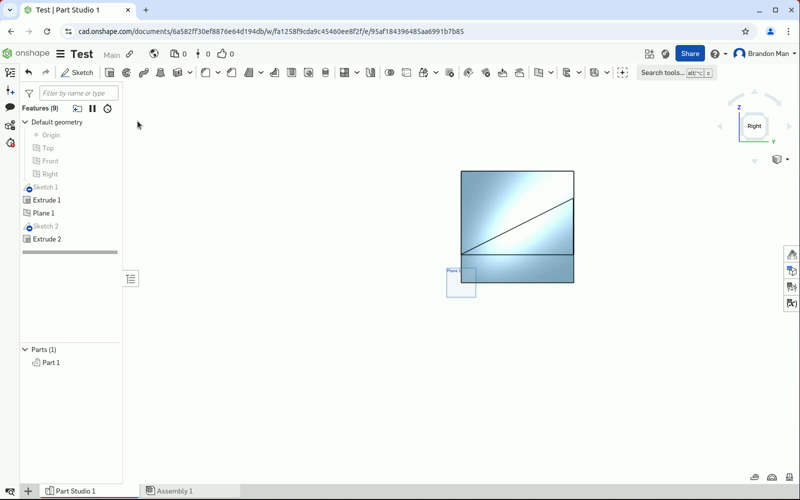
key(shift+7)
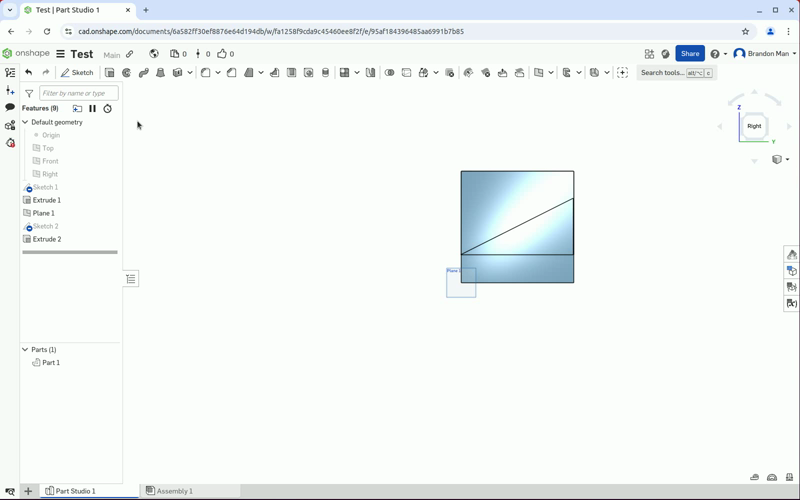
key(right, 2)
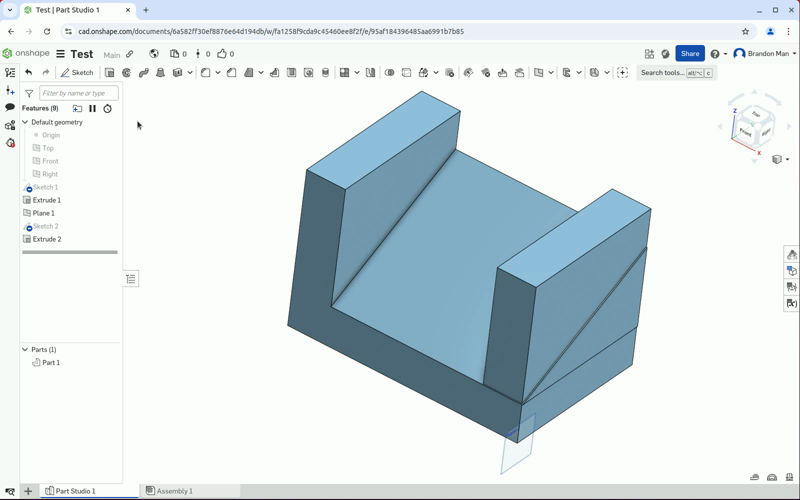
key(down, 2)
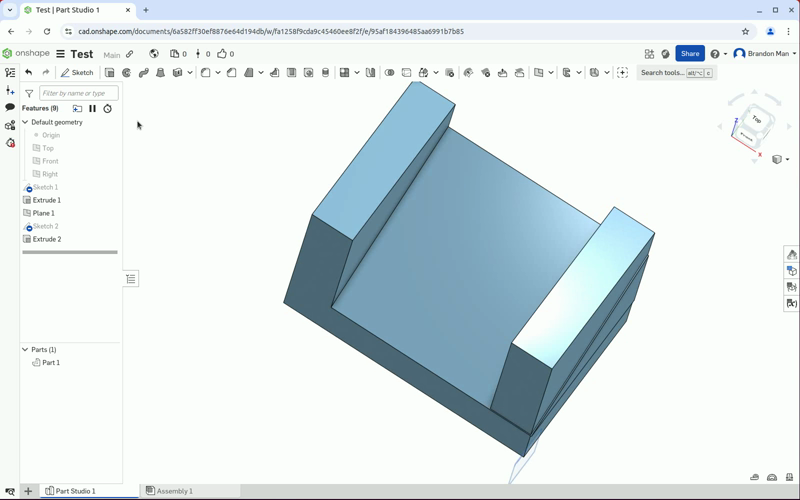
key(up, 2)
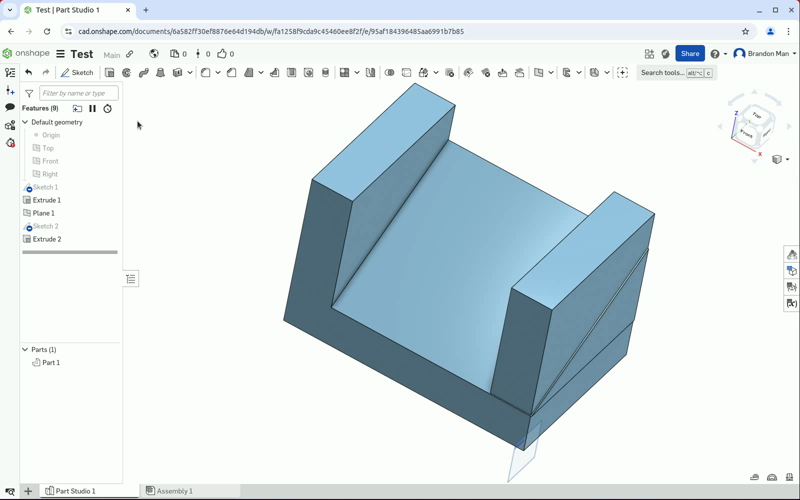
key(left, 2)
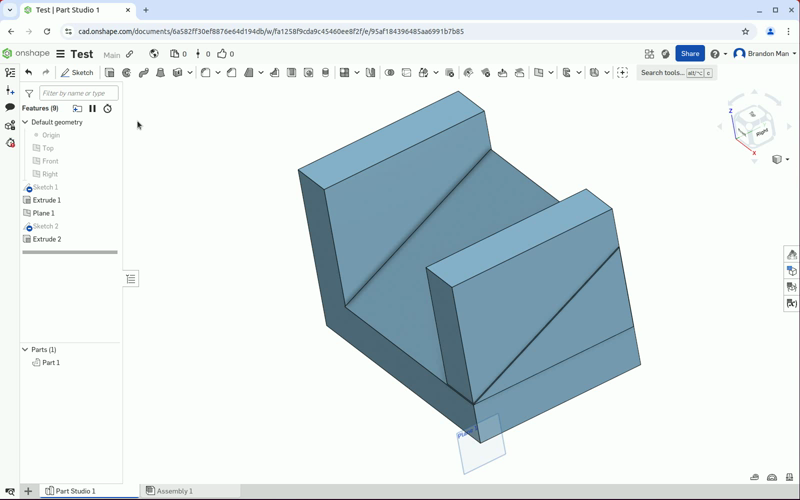
mouse_move(73, 189)
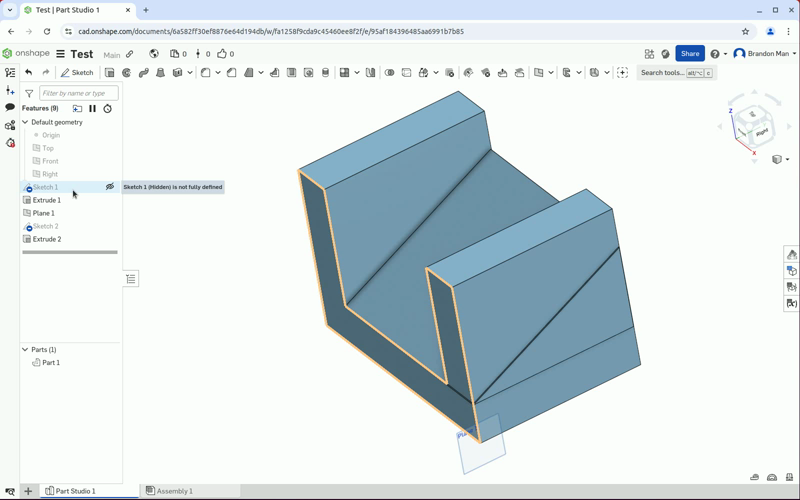
click(73, 189)